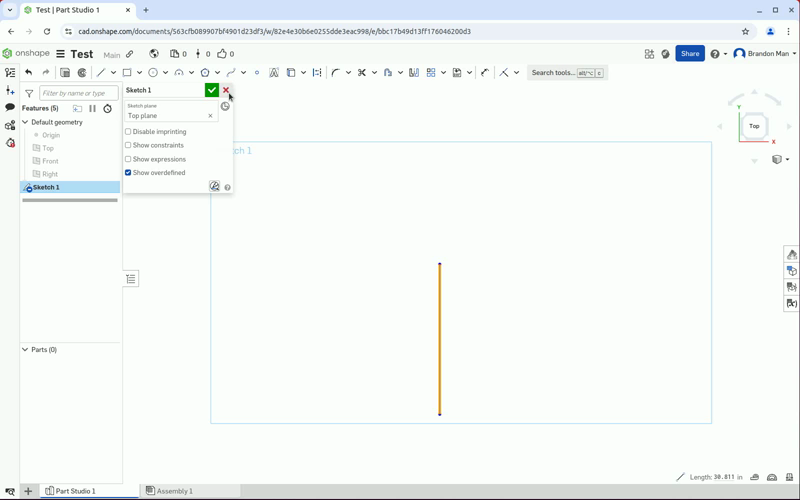
key(shift+h)
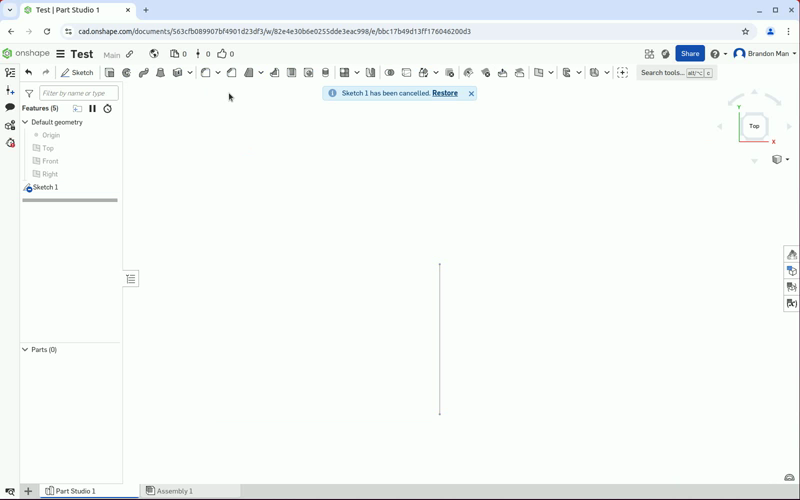
key(shift+s)
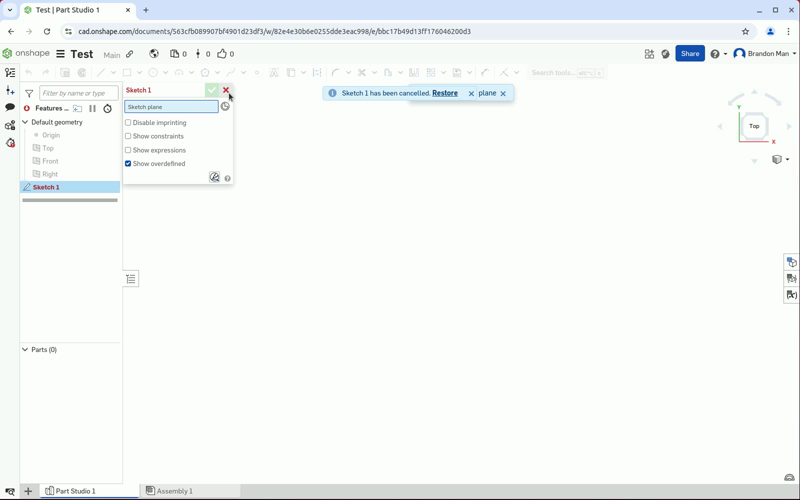
mouse_move(73, 150)
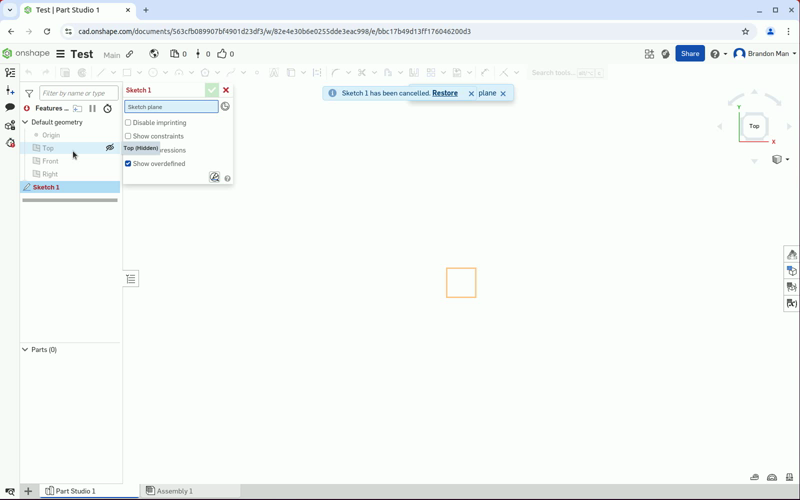
click(73, 150)
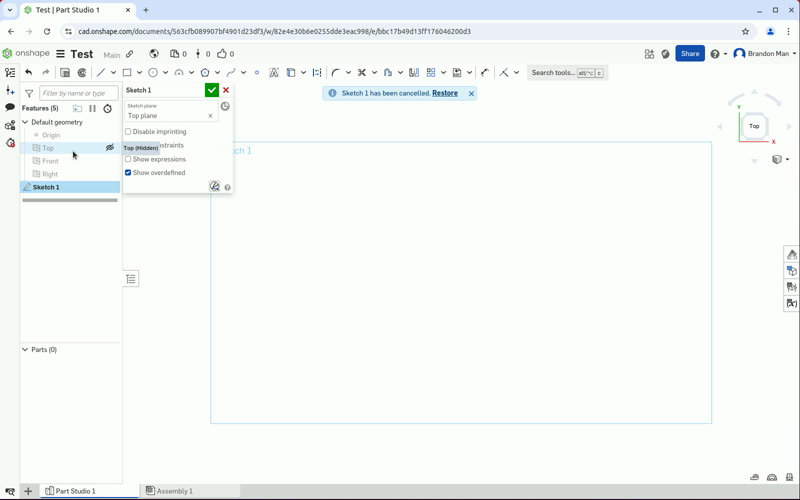
mouse_move(73, 352)
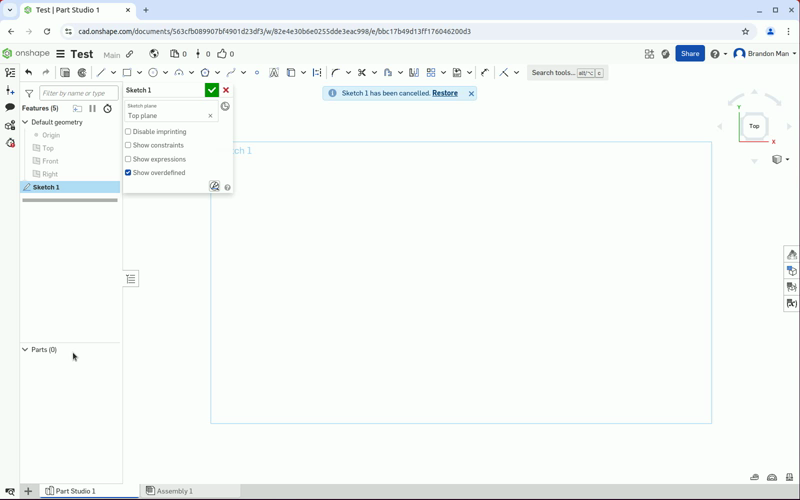
key(y)
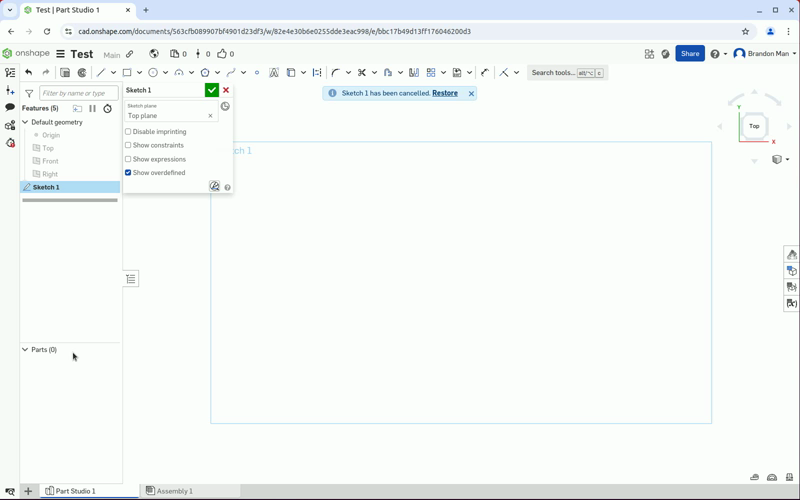
key(l)
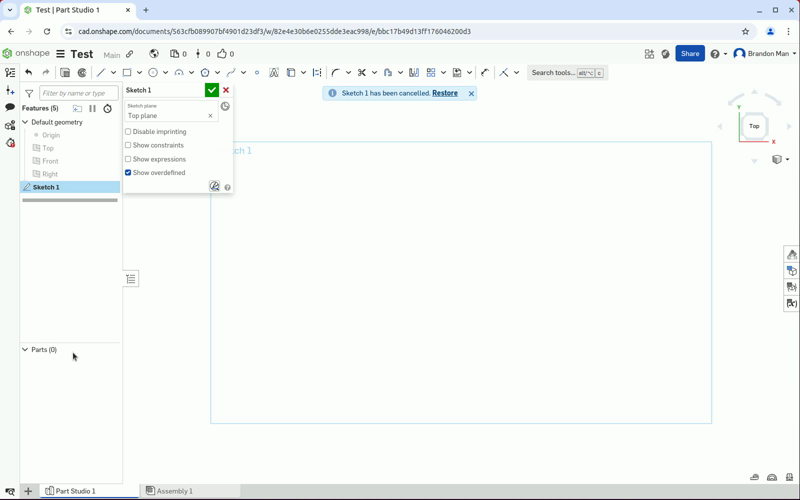
key_down(shift)
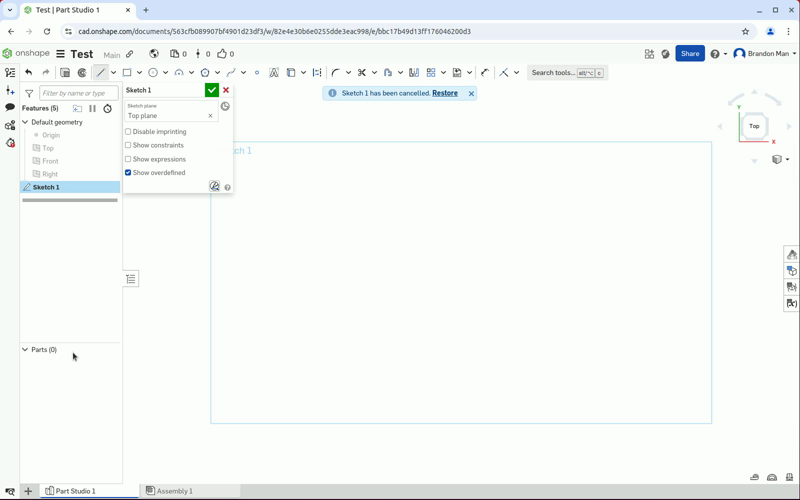
mouse_move(380, 374)
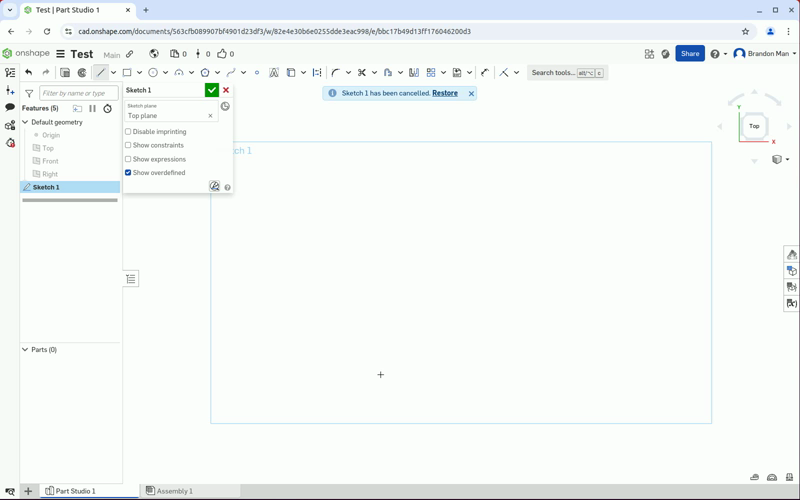
click(380, 374)
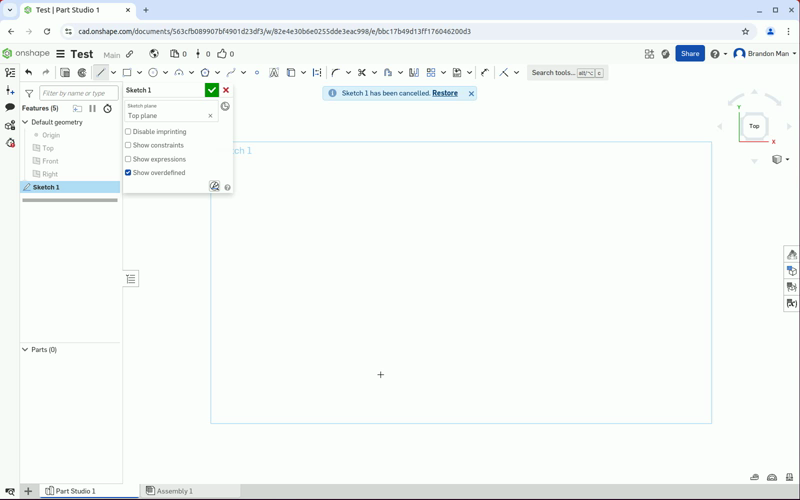
key_up(shift)
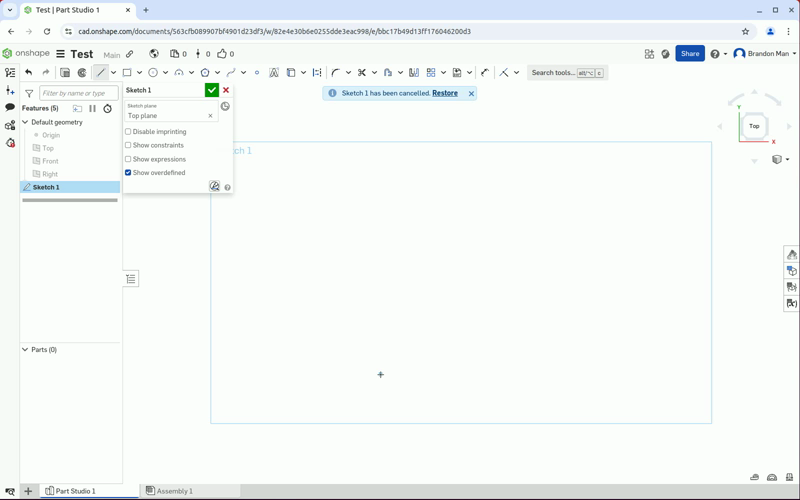
key_down(shift)
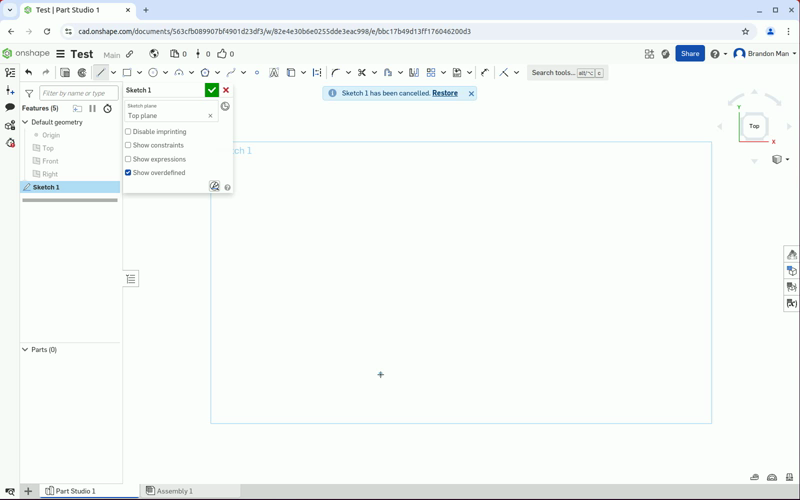
mouse_move(410, 374)
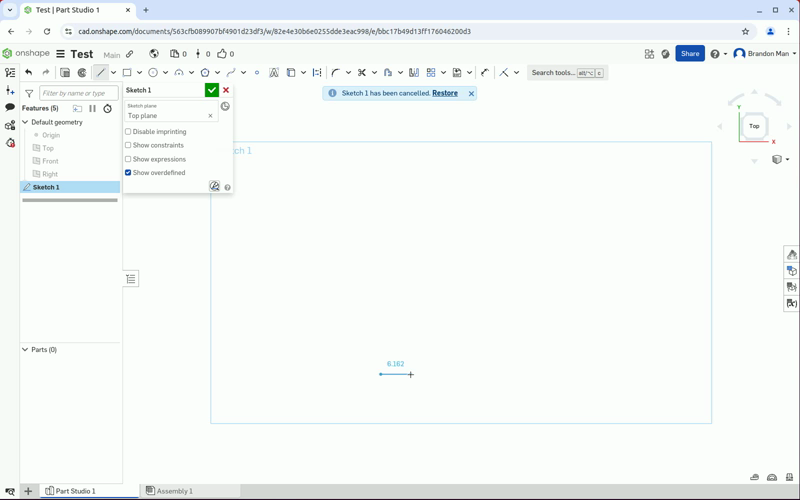
mouse_move(432, 374)
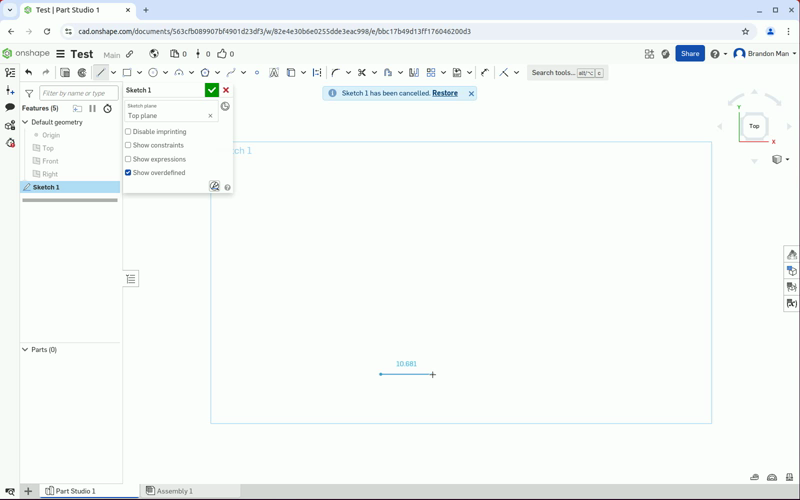
click(432, 374)
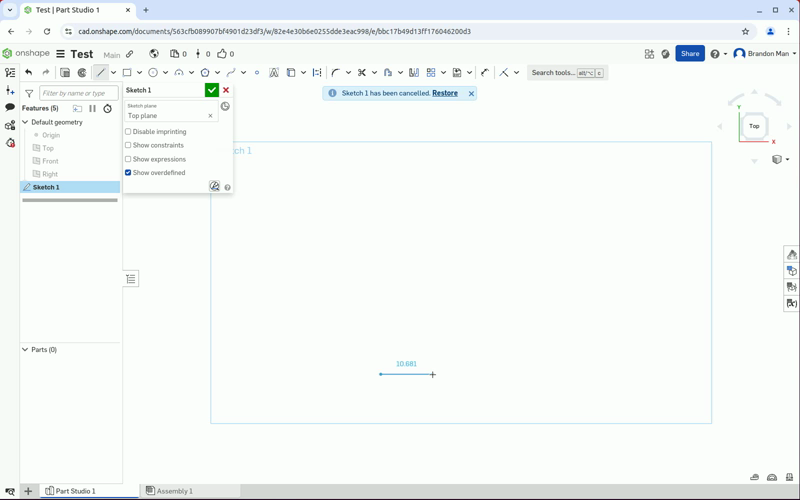
key_up(shift)
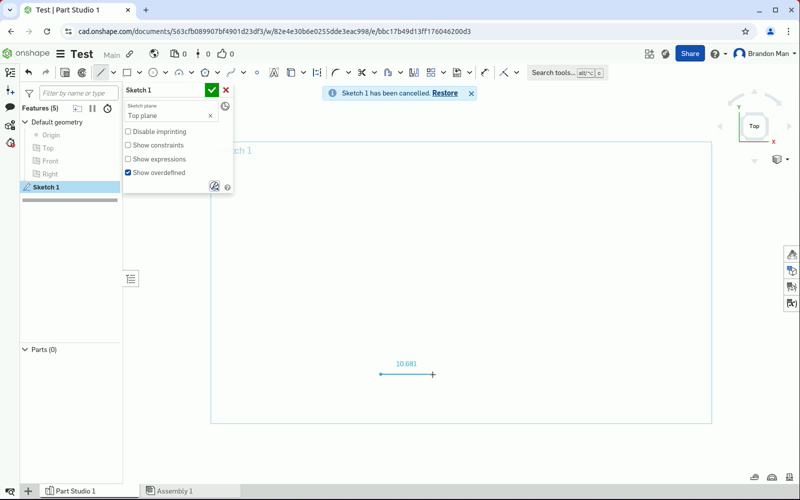
key_down(shift)
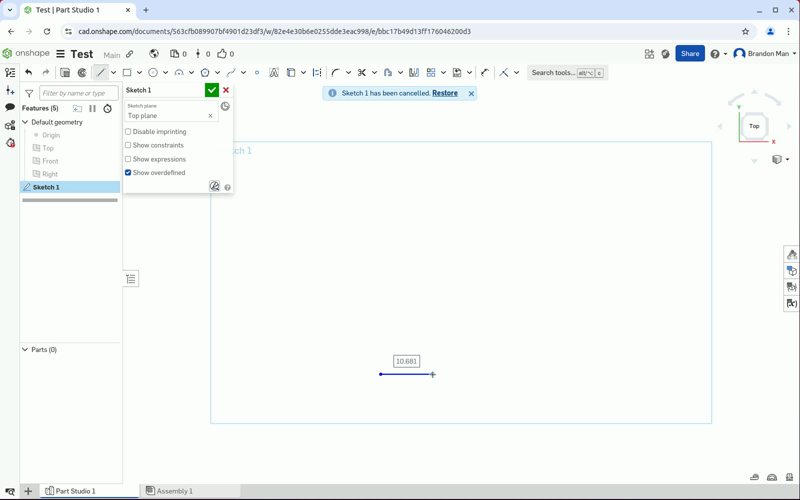
mouse_move(462, 374)
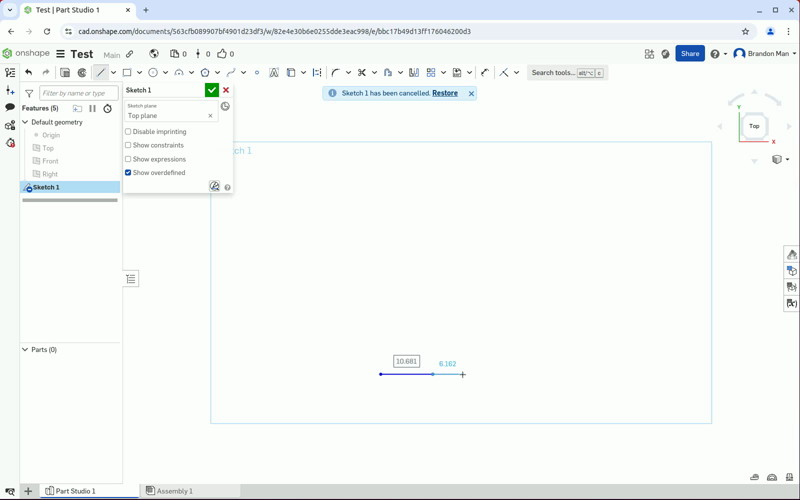
mouse_move(442, 374)
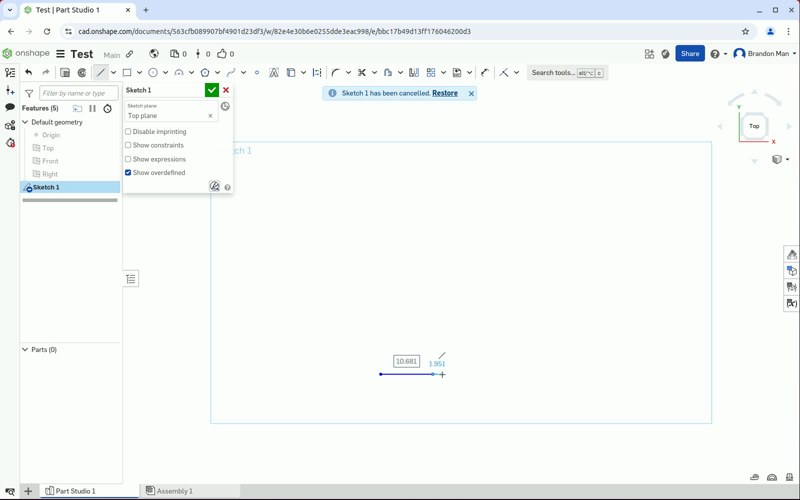
click(442, 374)
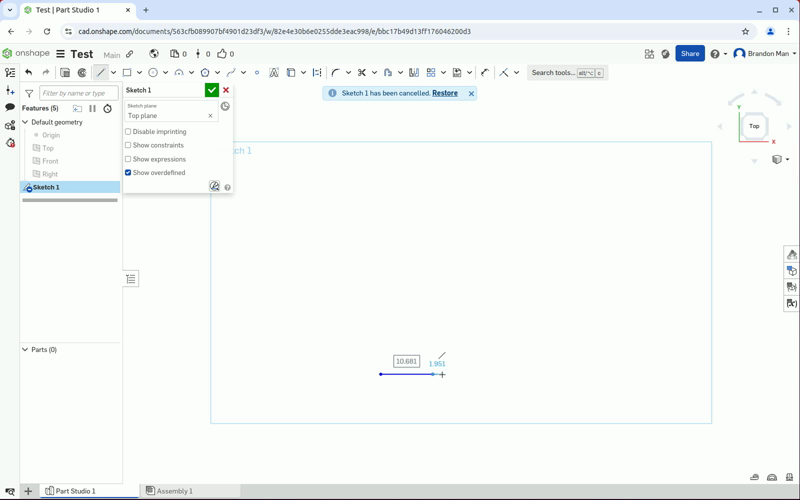
key_up(shift)
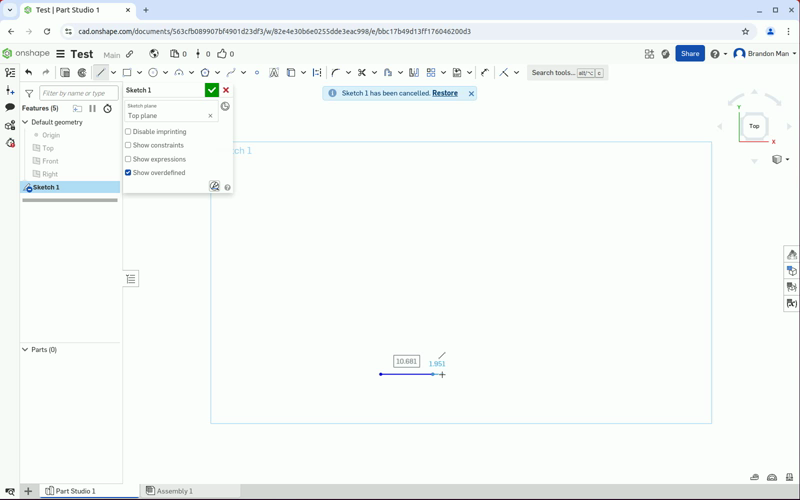
key_down(shift)
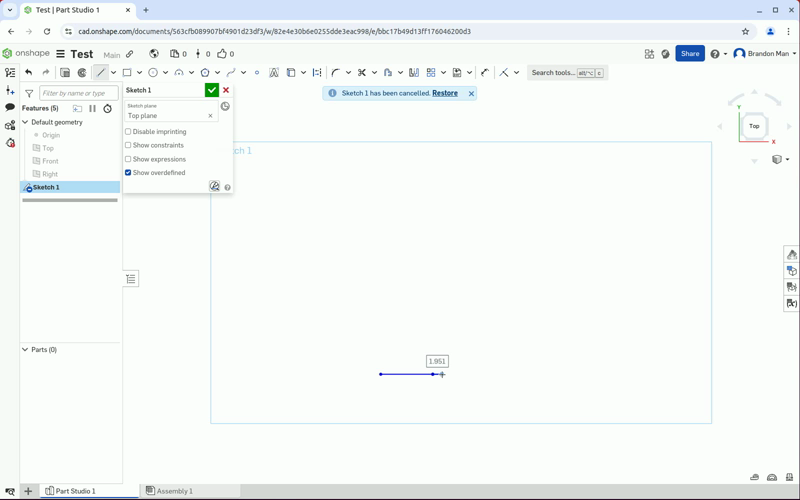
mouse_move(472, 374)
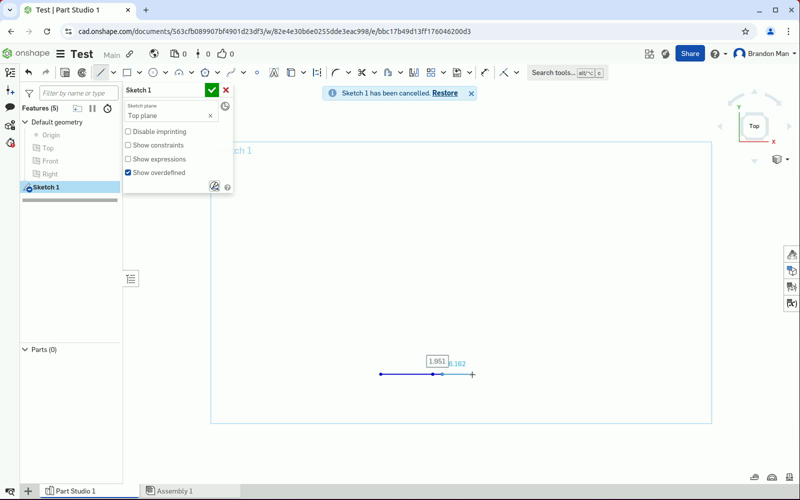
mouse_move(483, 374)
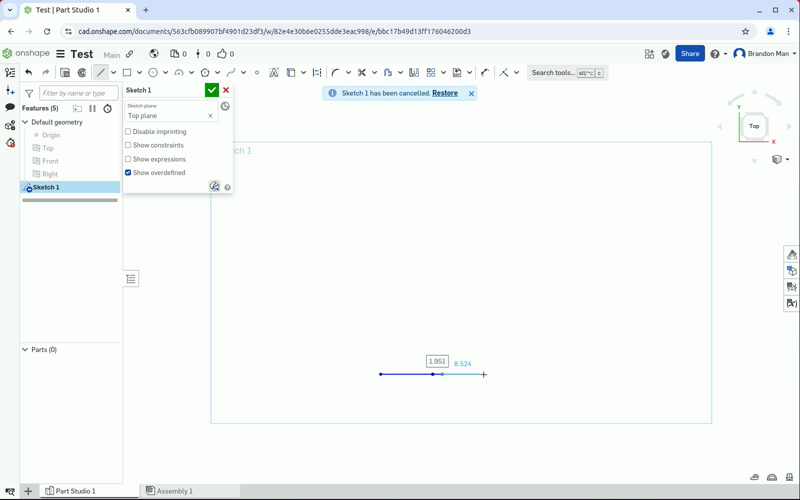
click(483, 374)
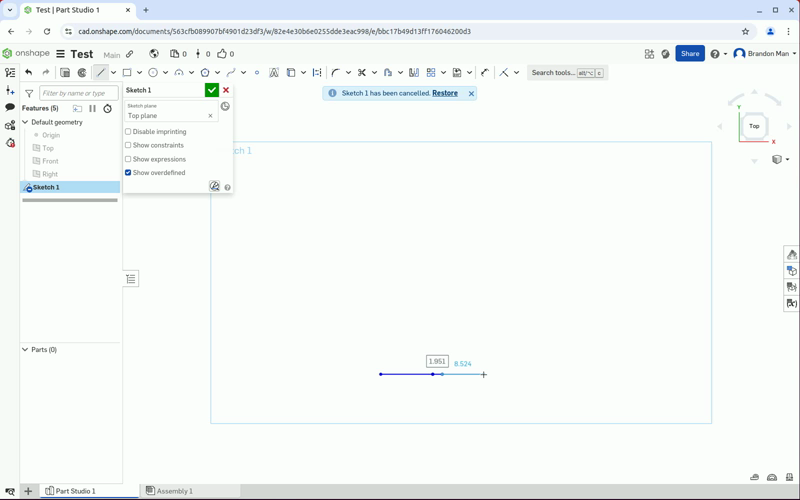
key_up(shift)
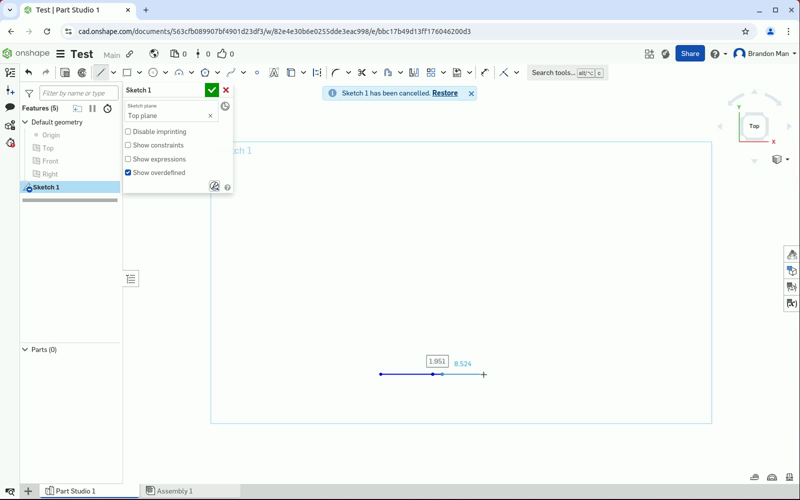
key_down(shift)
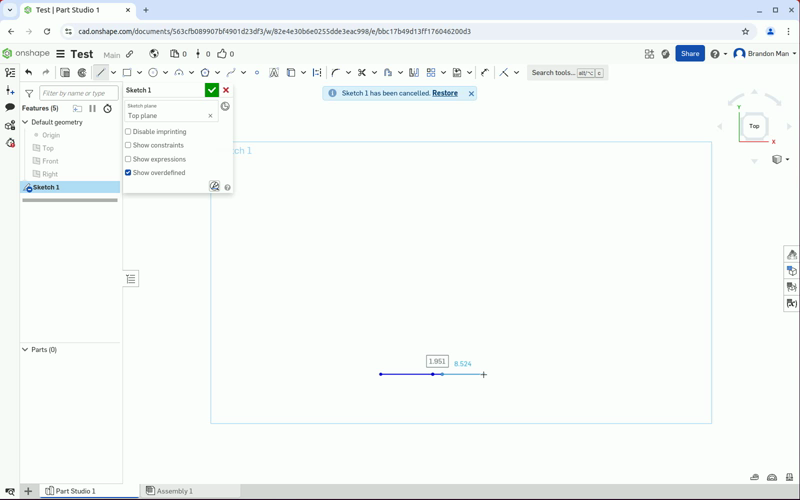
mouse_move(513, 374)
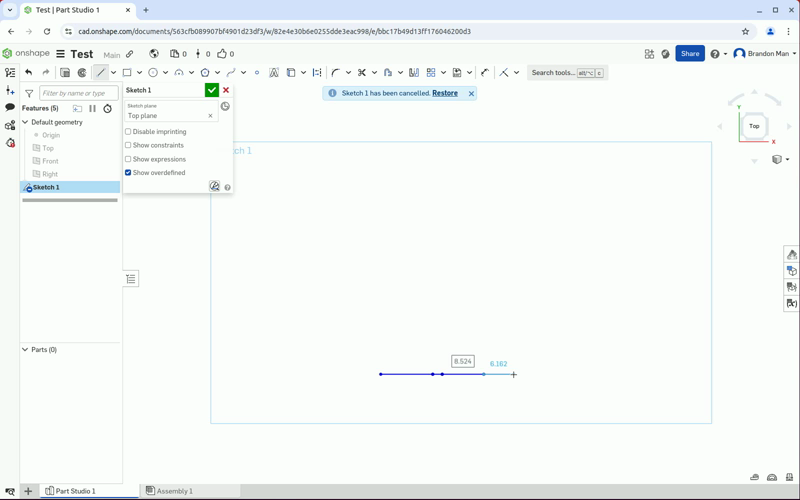
mouse_move(493, 374)
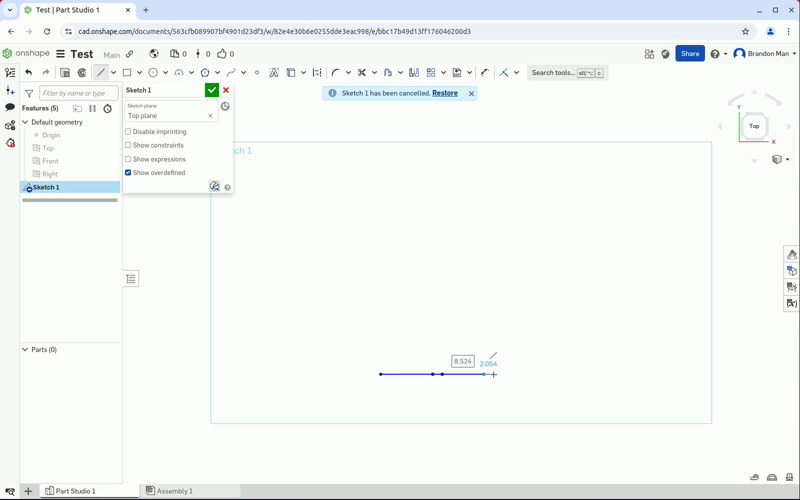
click(493, 374)
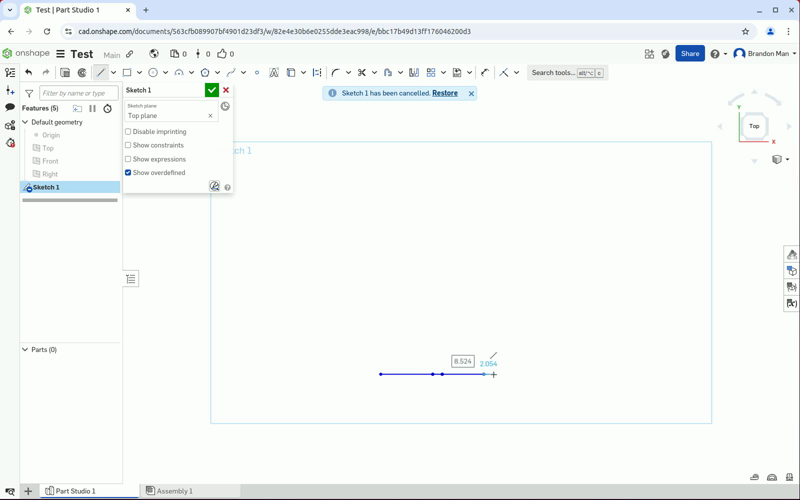
key_up(shift)
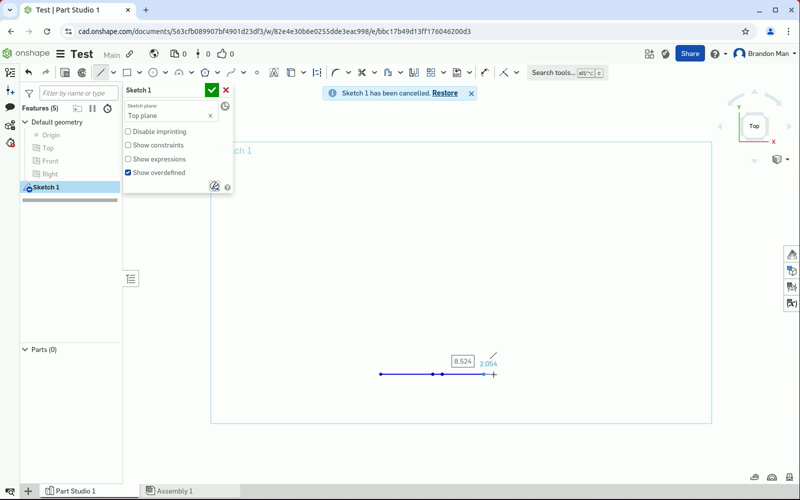
key_down(shift)
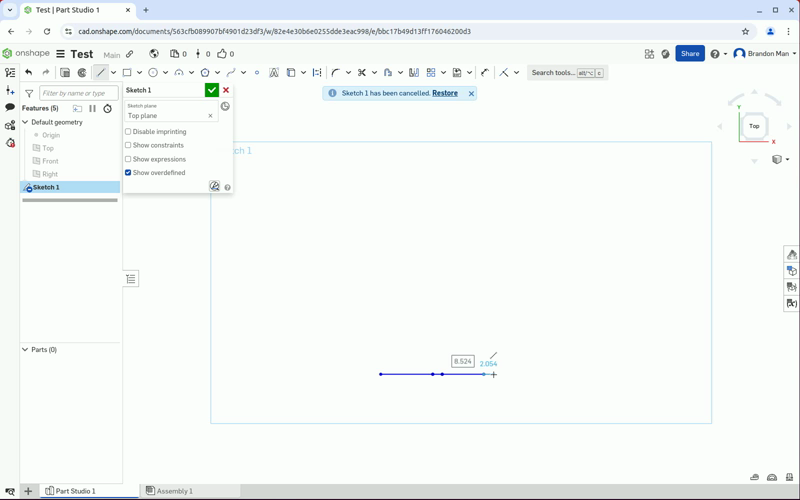
mouse_move(523, 374)
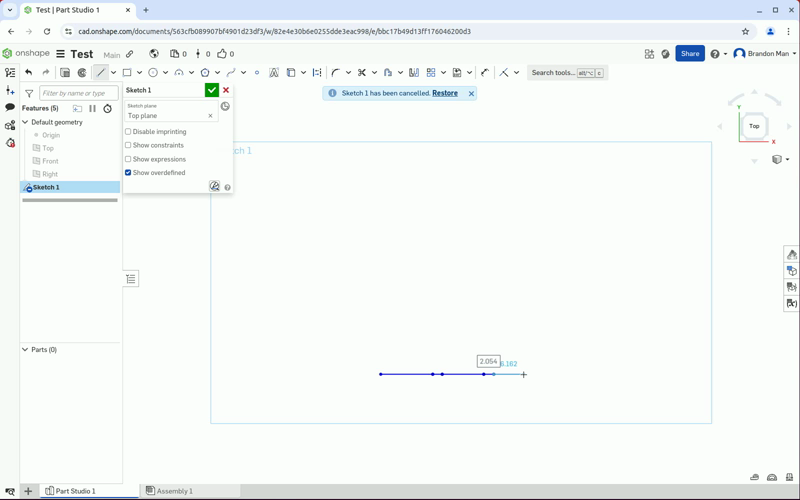
mouse_move(539, 374)
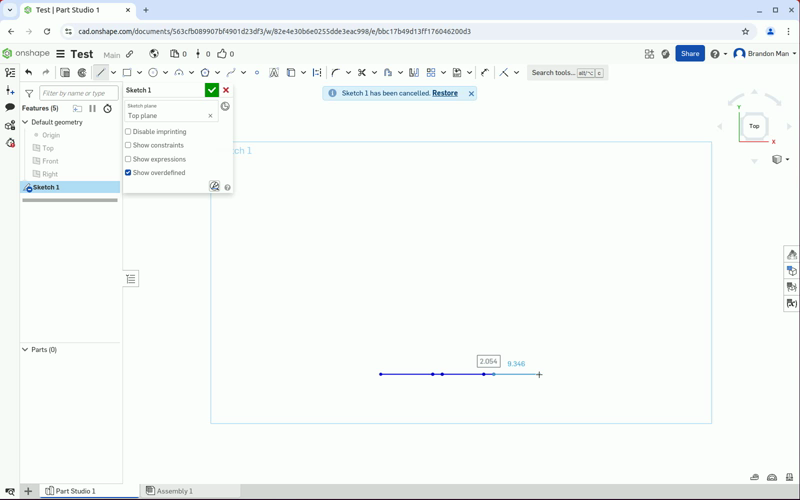
click(539, 374)
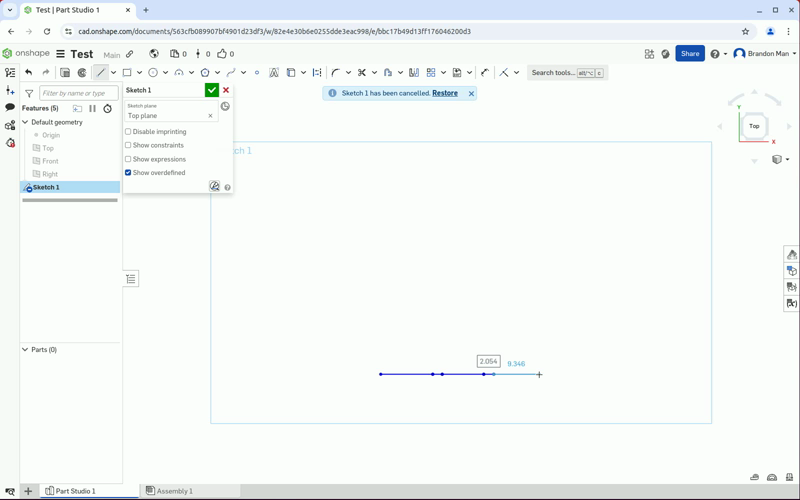
key_up(shift)
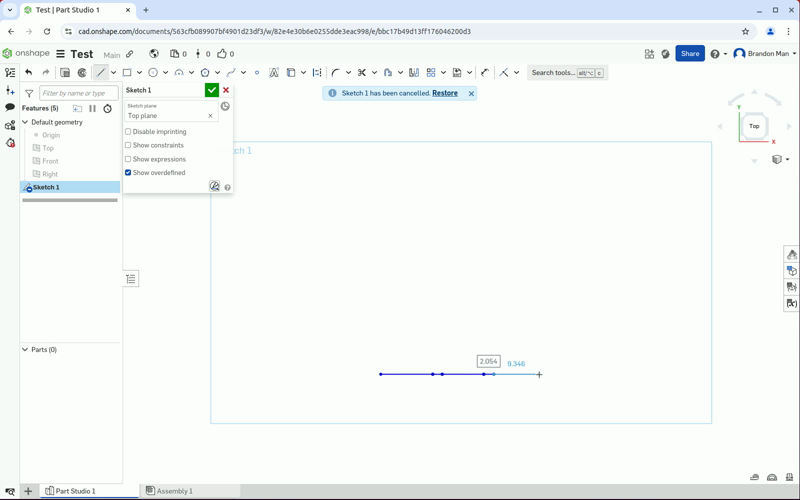
key_down(shift)
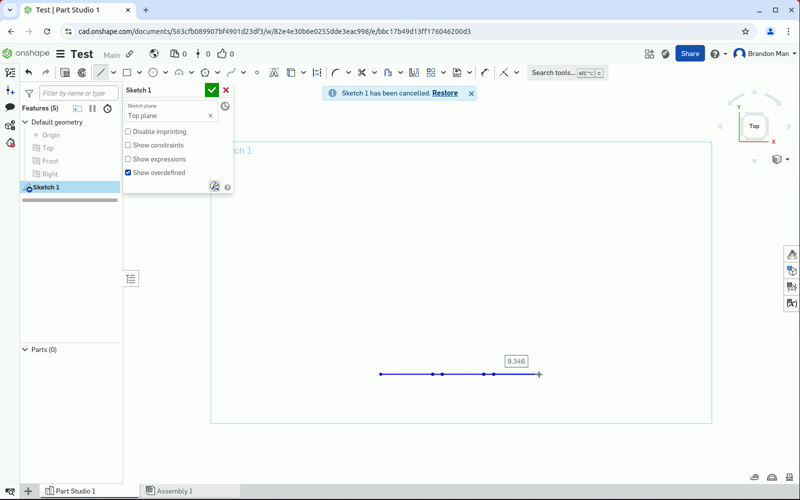
mouse_move(539, 193)
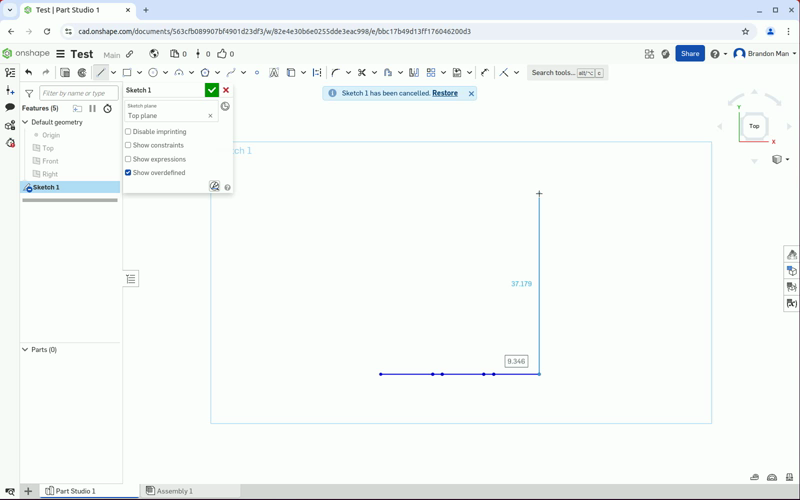
click(539, 193)
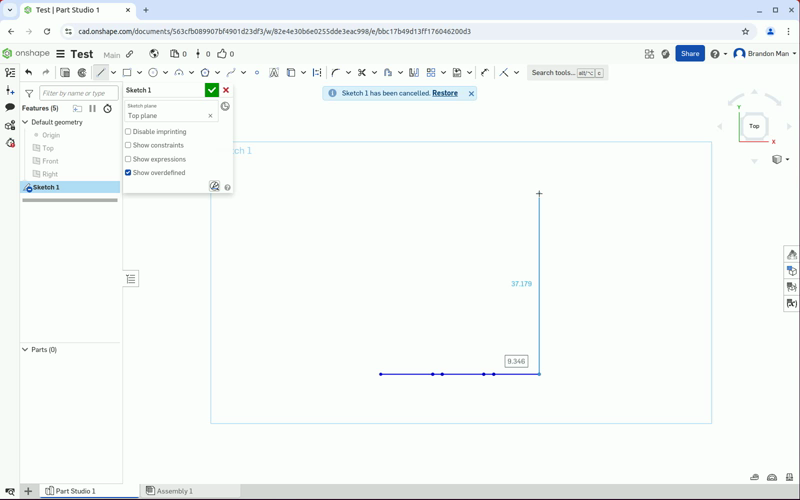
key_up(shift)
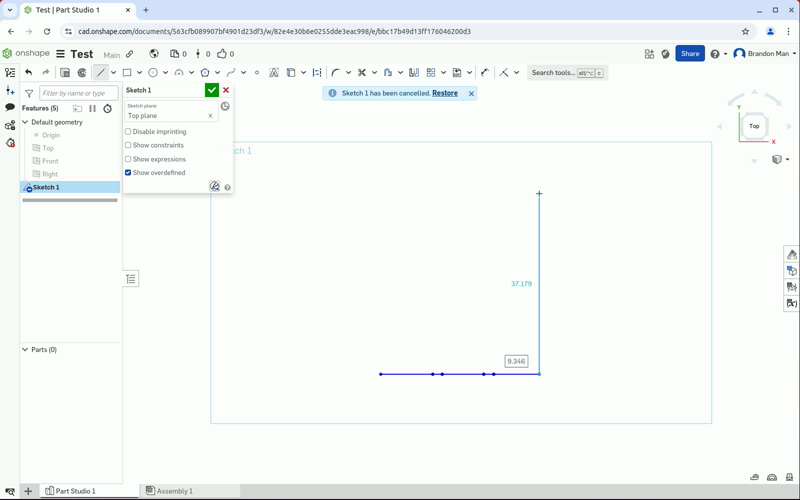
key_down(shift)
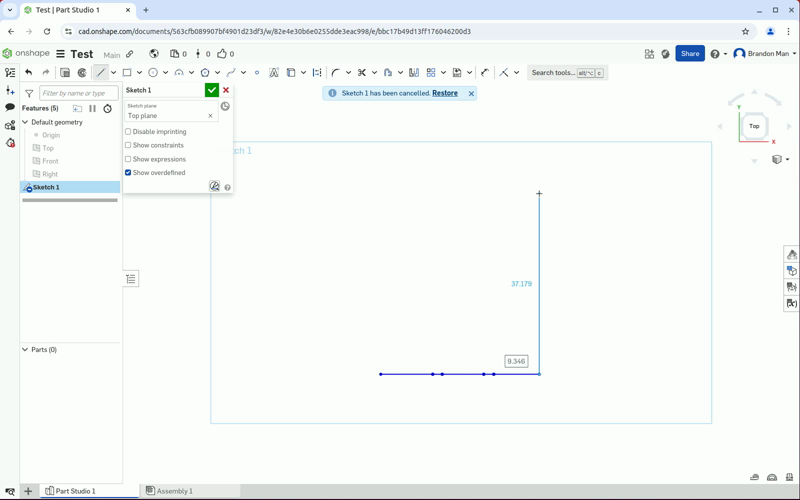
mouse_move(380, 193)
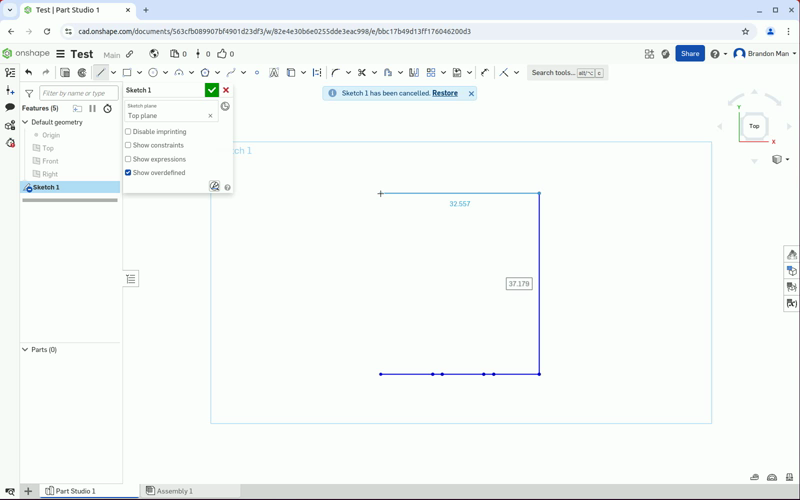
click(380, 193)
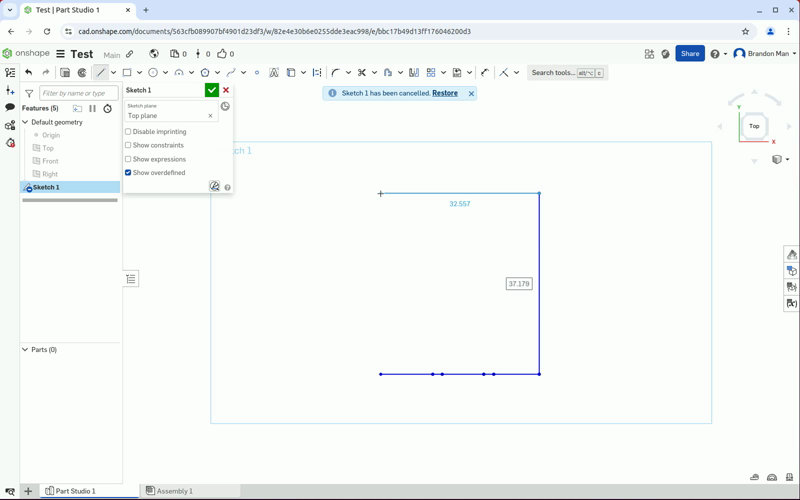
key_up(shift)
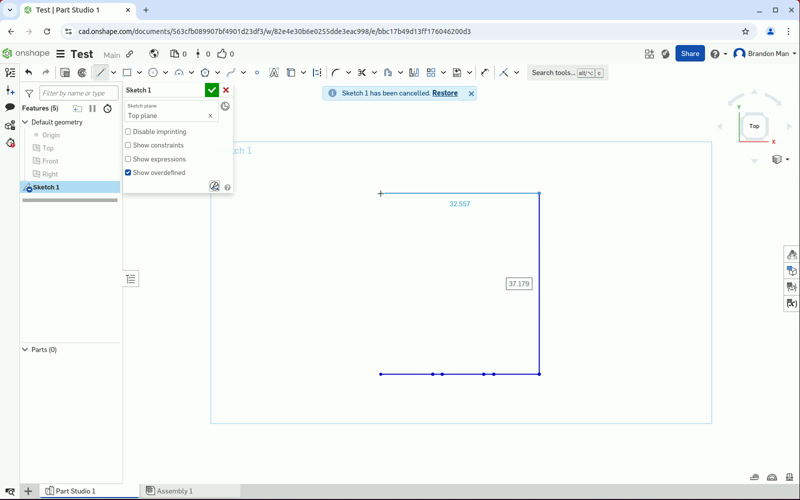
key_down(shift)
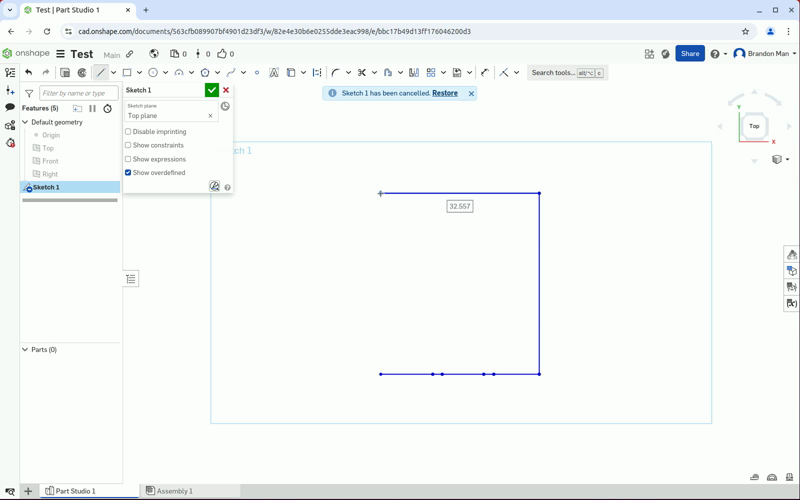
mouse_move(380, 374)
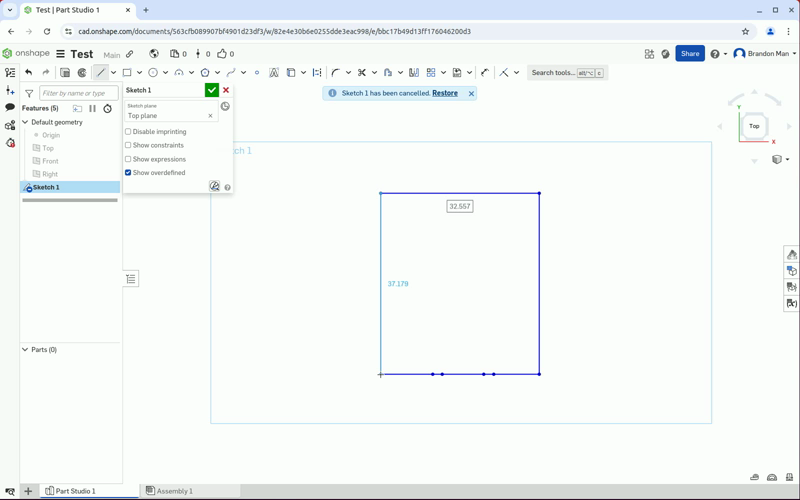
key_up(shift)
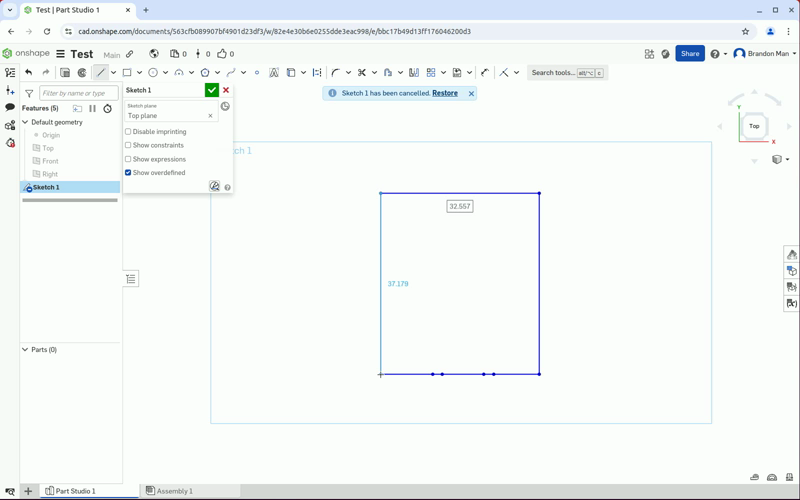
click(380, 374)
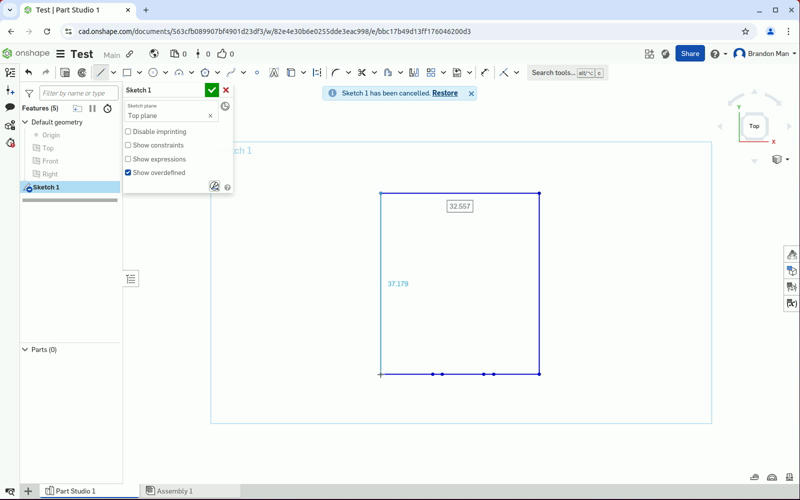
key(esc)
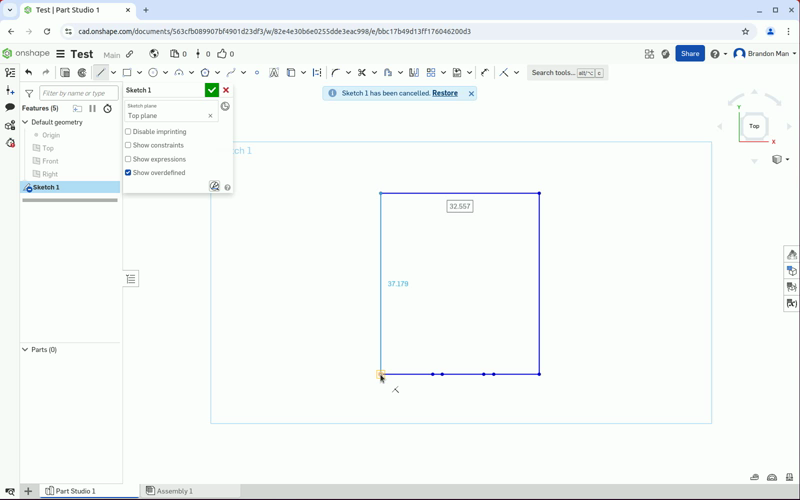
mouse_move(408, 264)
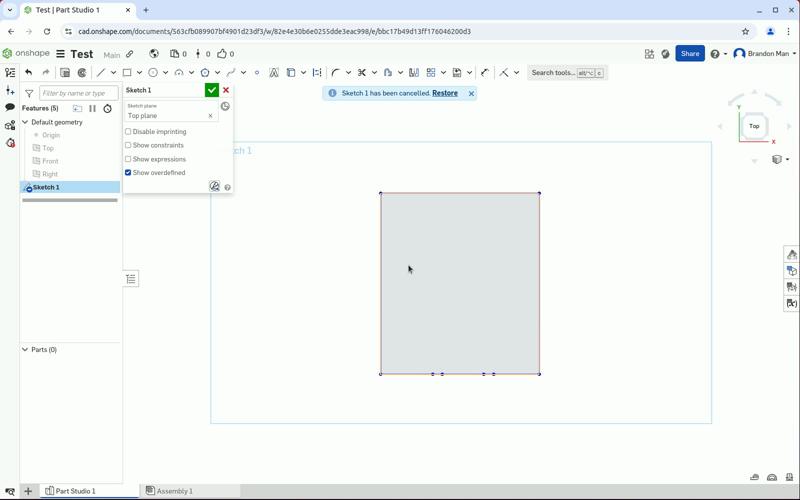
click(408, 264)
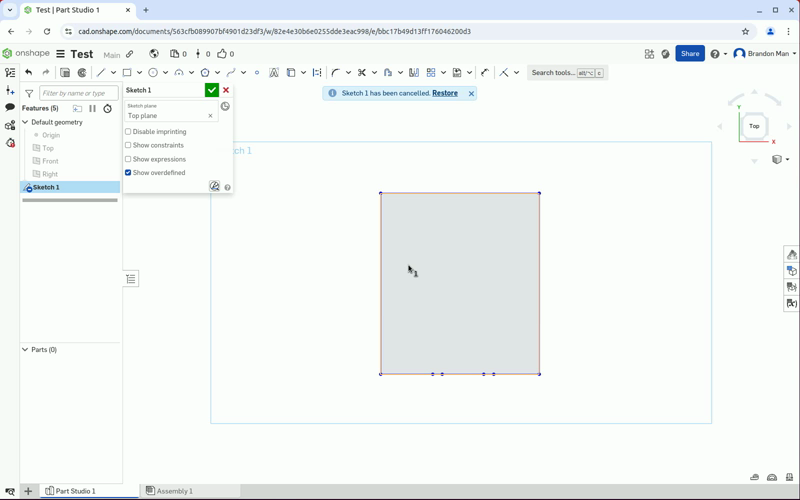
mouse_move(73, 352)
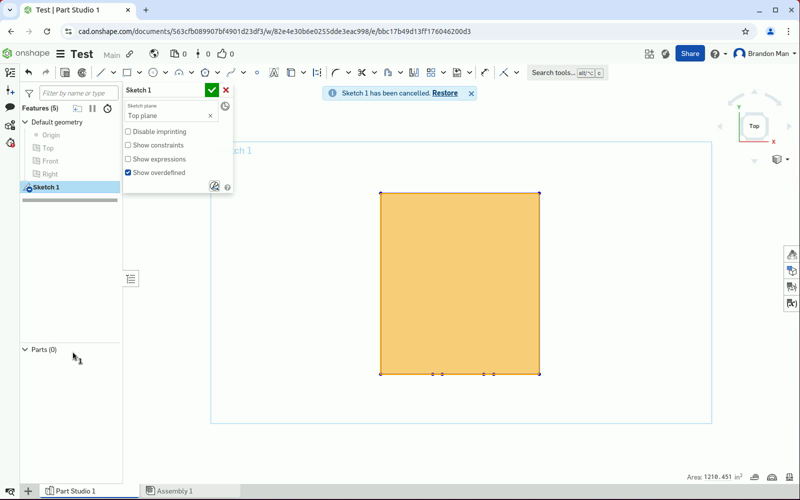
key(shift+y)
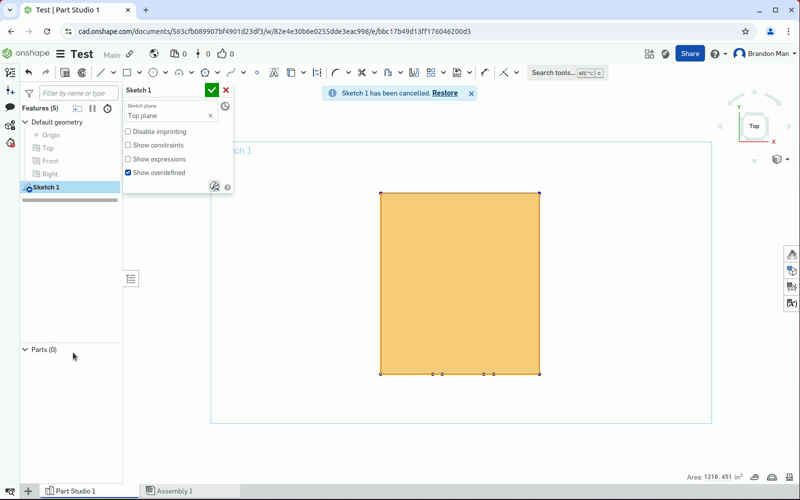
key(shift+e)
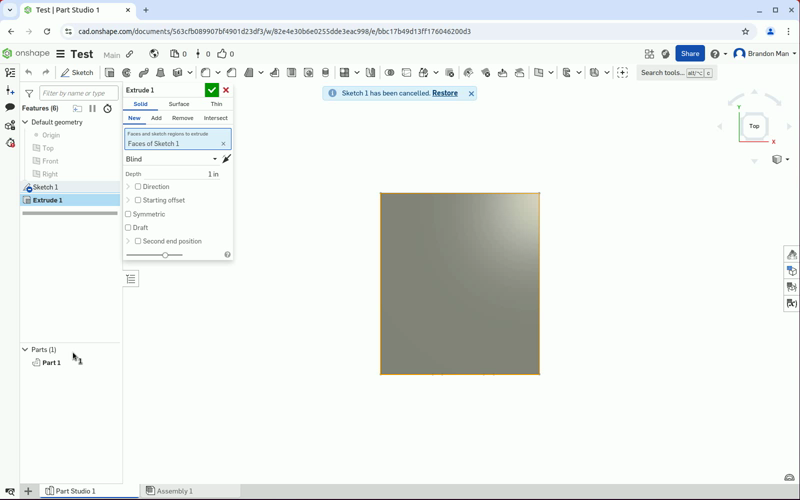
mouse_move(143, 106)
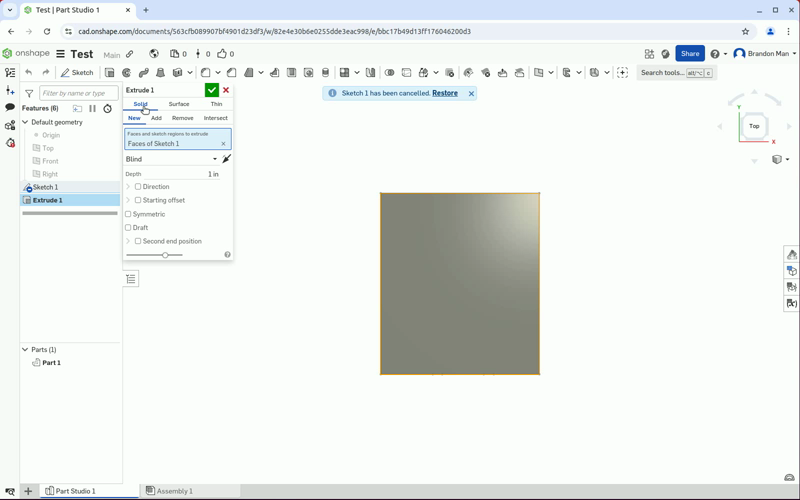
click(143, 106)
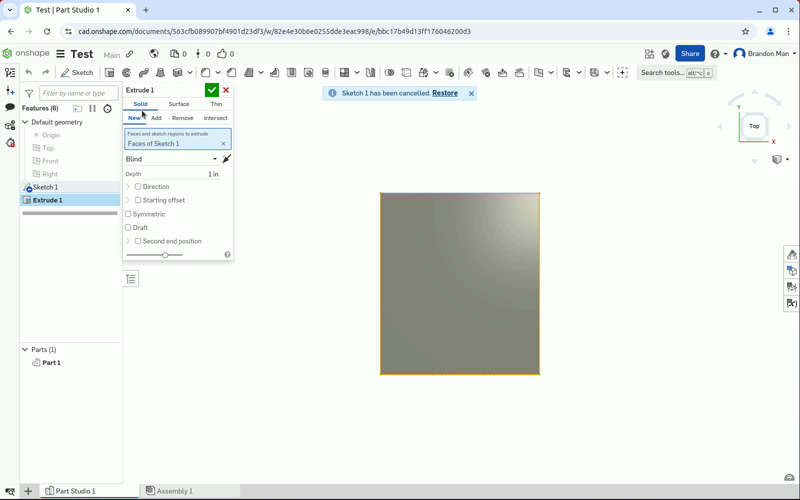
mouse_move(137, 120)
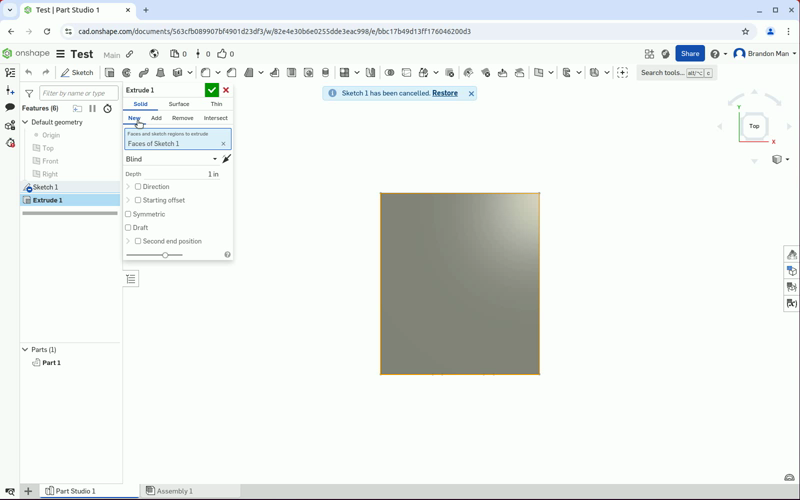
click(137, 120)
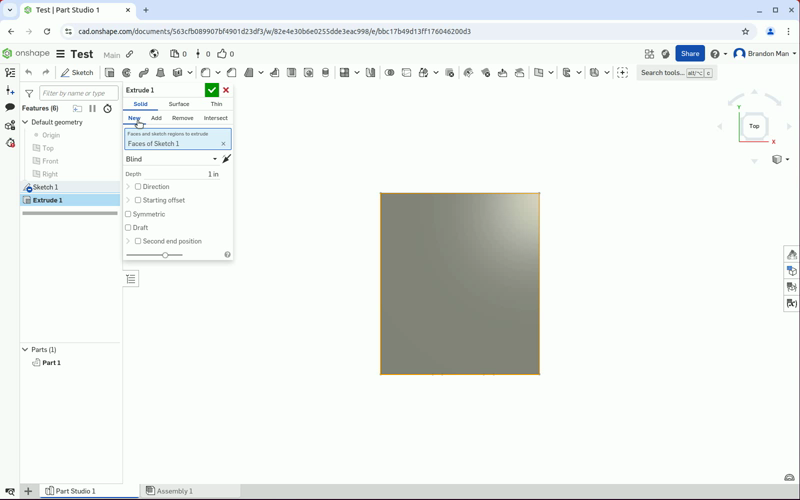
key(tab, 4)
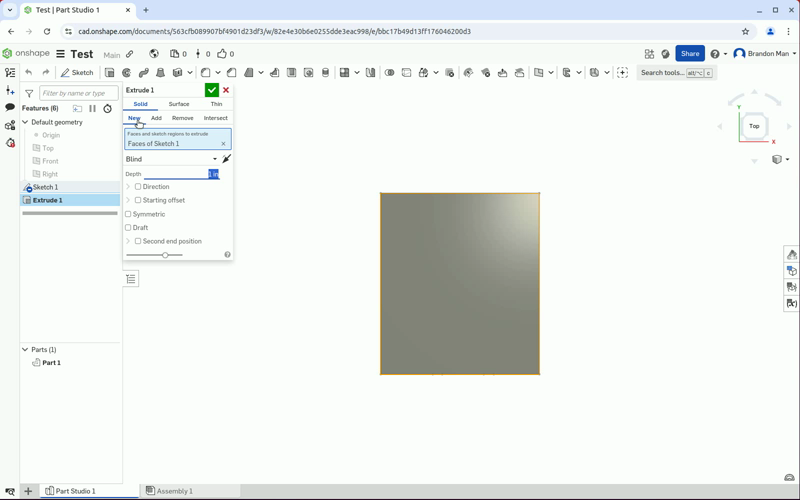
text(1.685)
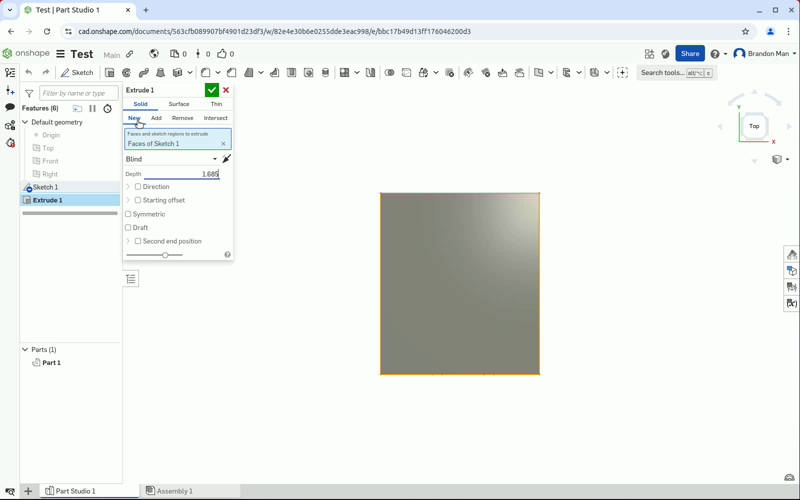
key(enter)
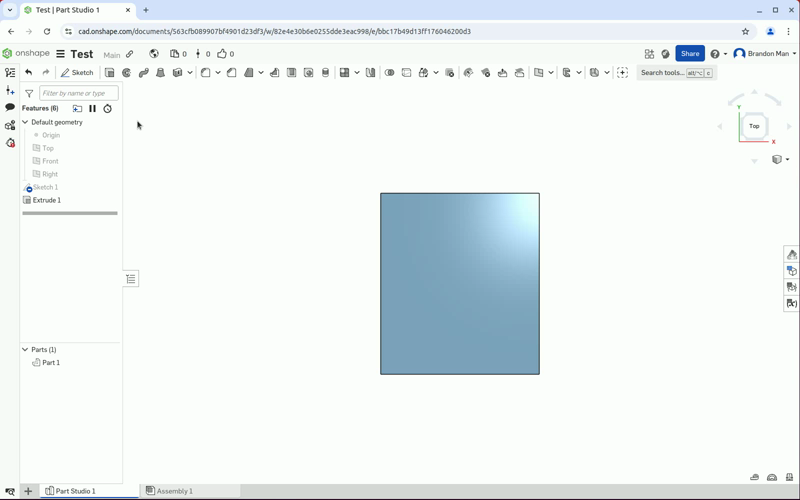
key(shift+h)
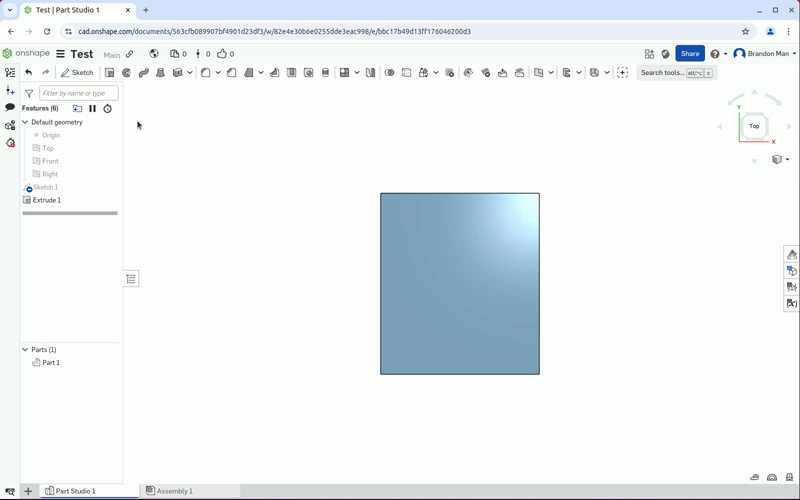
key(shift+h)
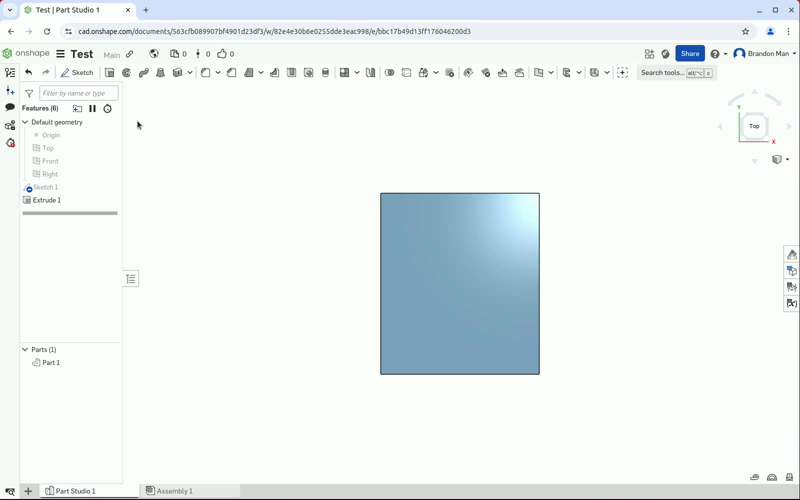
mouse_move(73, 189)
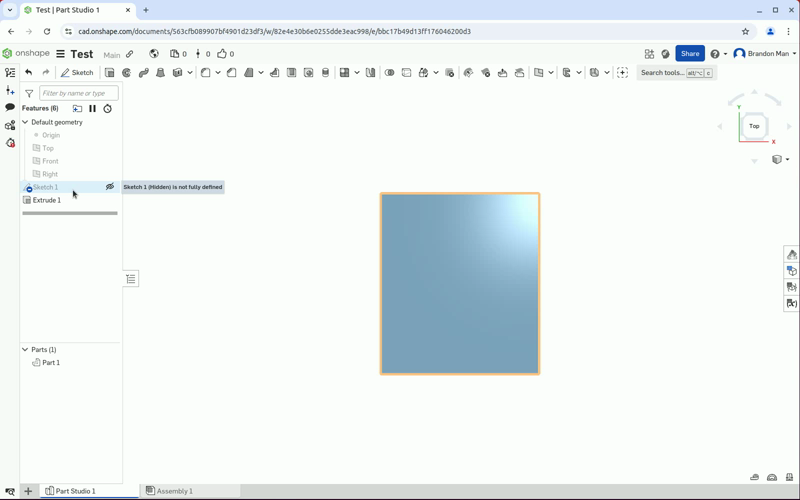
click(73, 189)
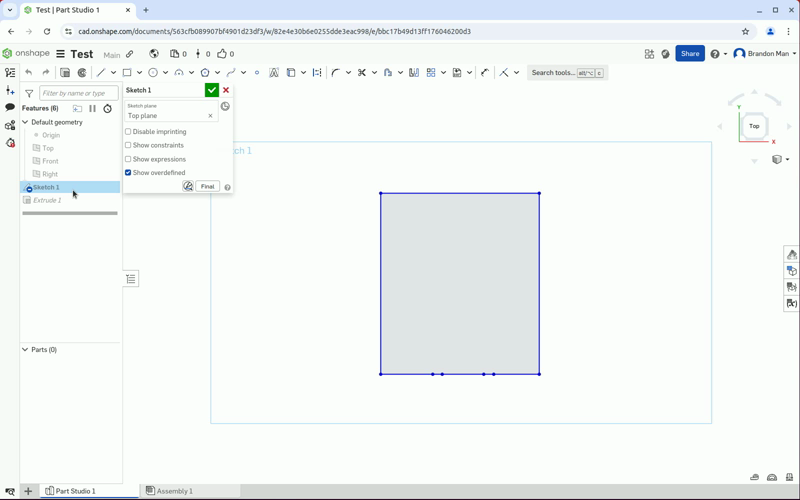
mouse_move(229, 92)
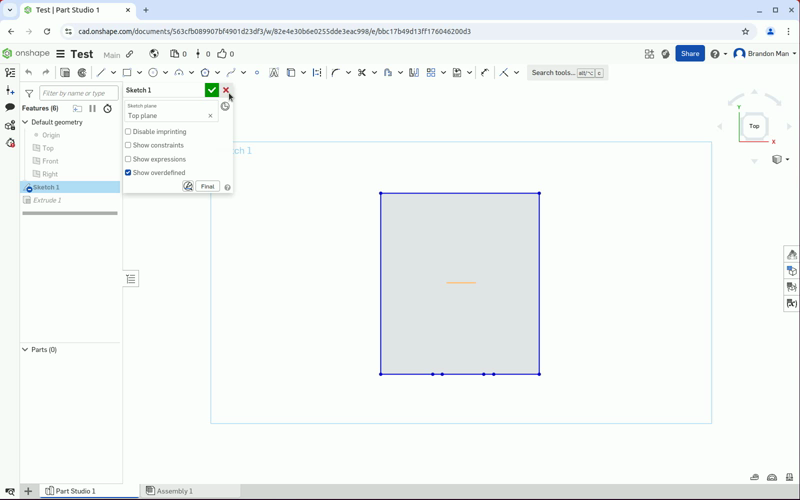
click(229, 92)
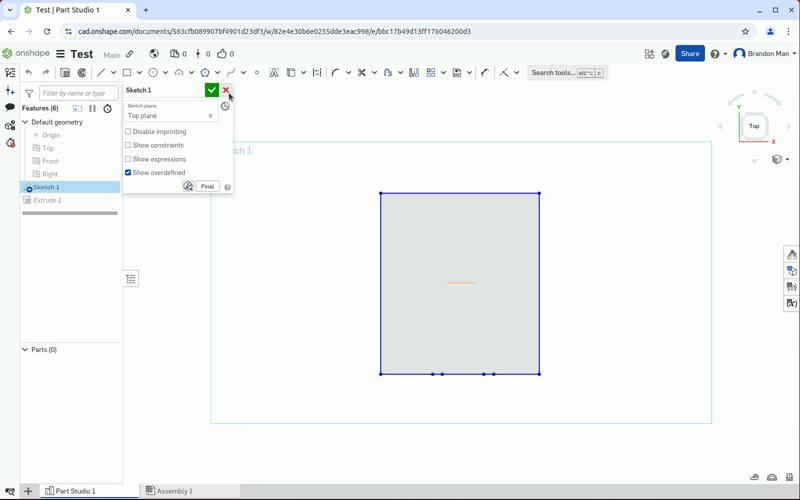
key(shift+s)
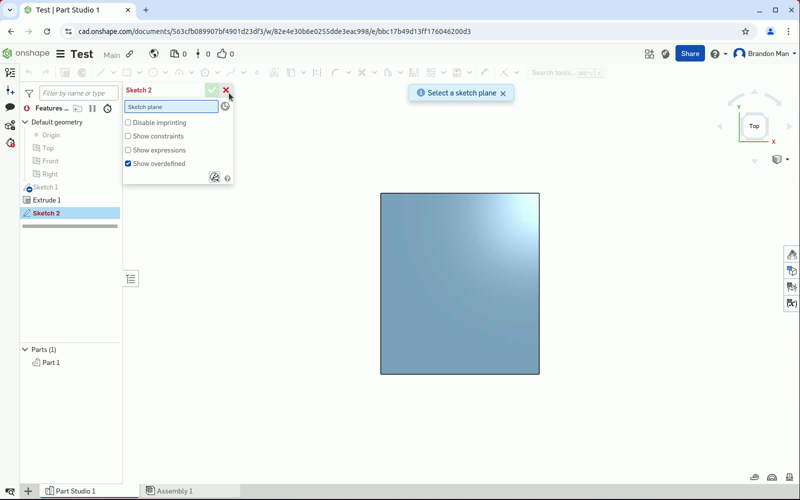
mouse_move(73, 150)
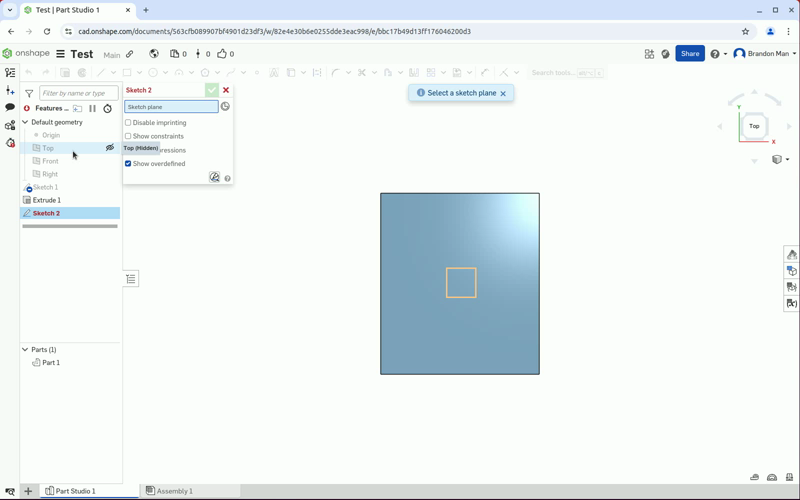
click(73, 150)
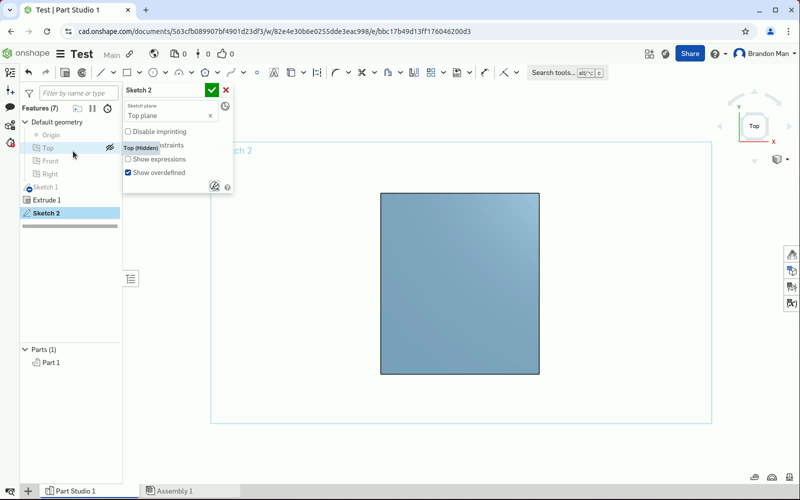
mouse_move(73, 352)
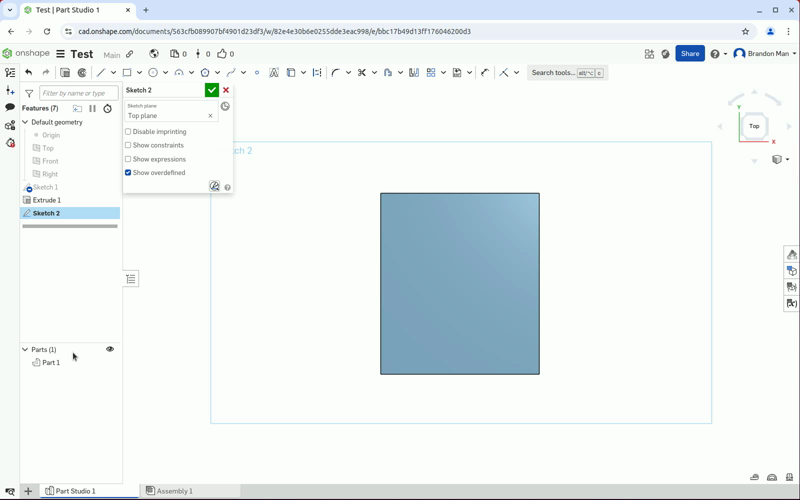
key(y)
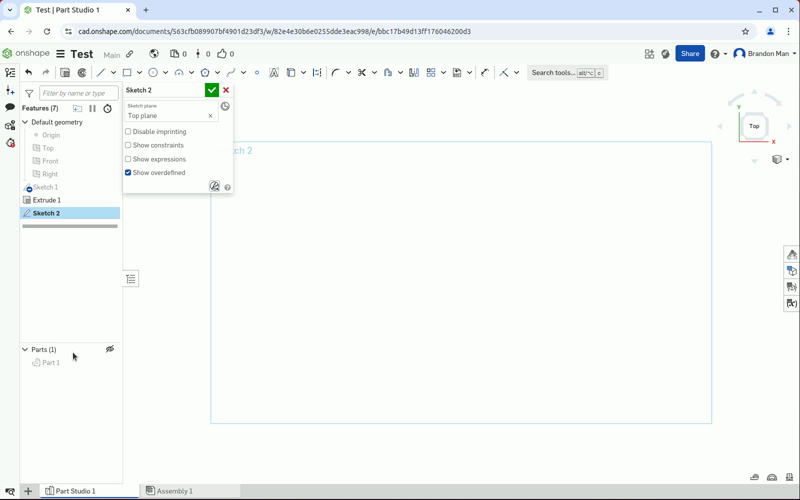
key(l)
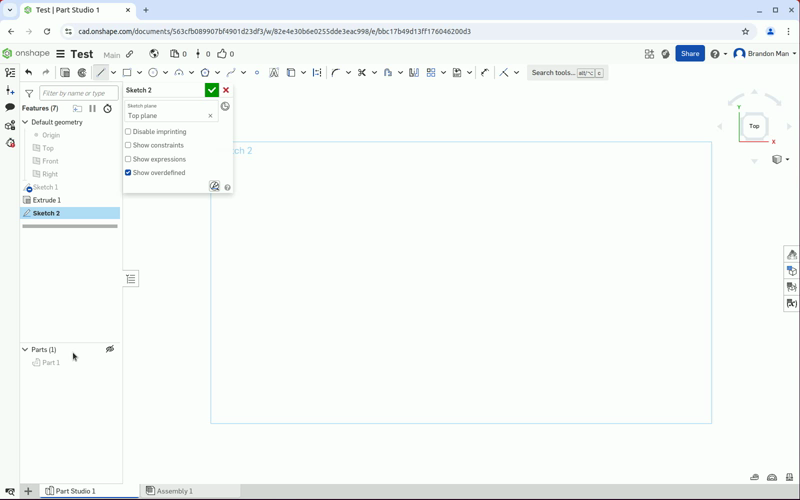
key_down(shift)
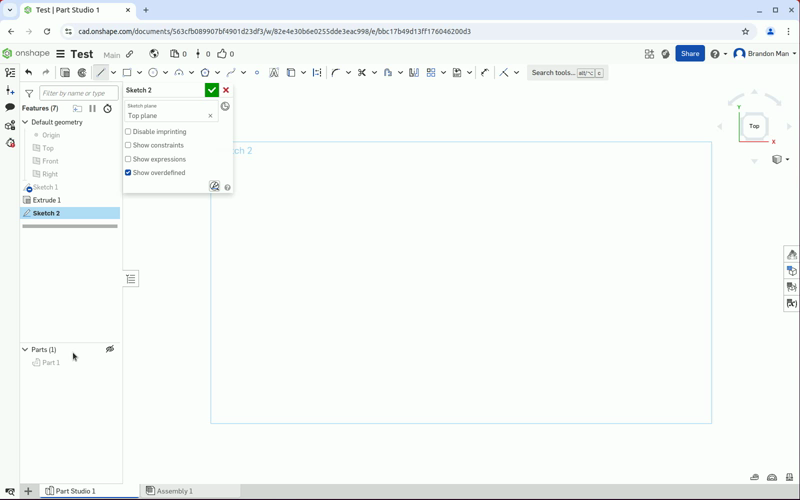
mouse_move(432, 395)
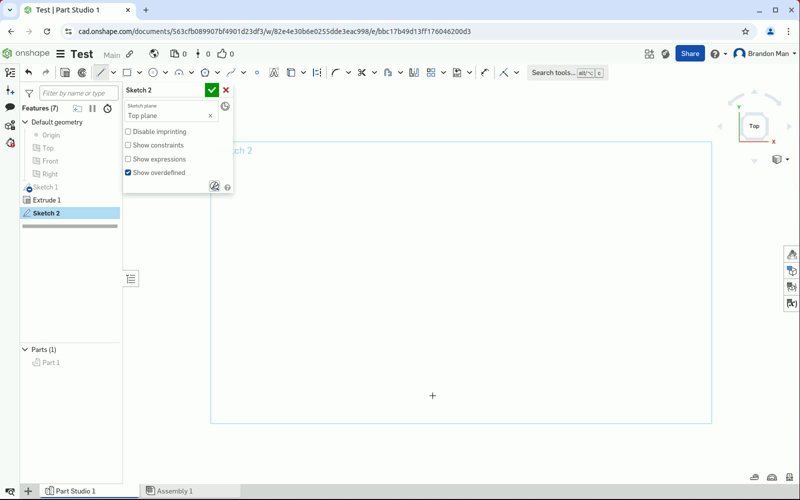
click(432, 395)
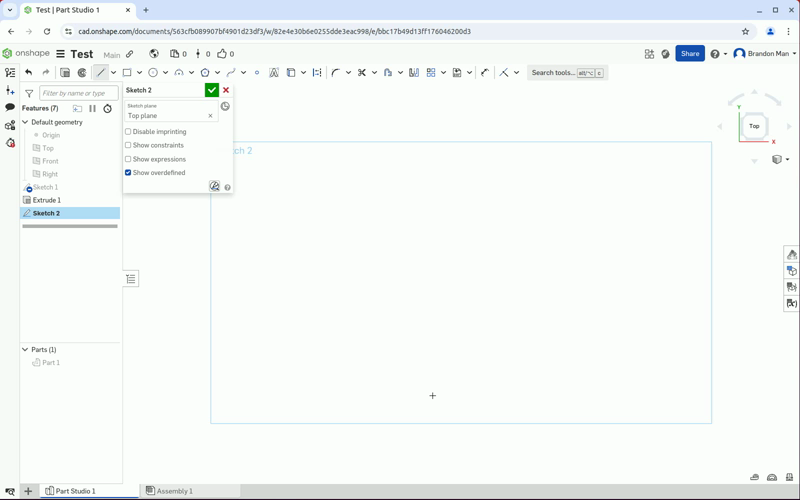
key_up(shift)
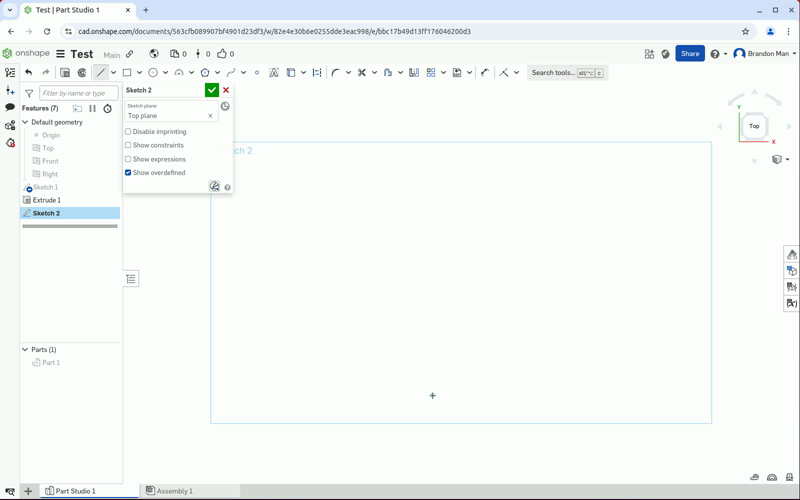
key_down(shift)
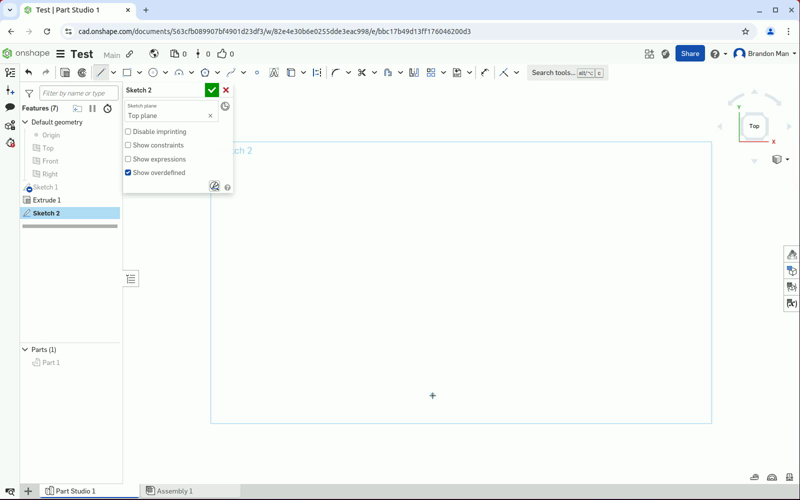
mouse_move(495, 395)
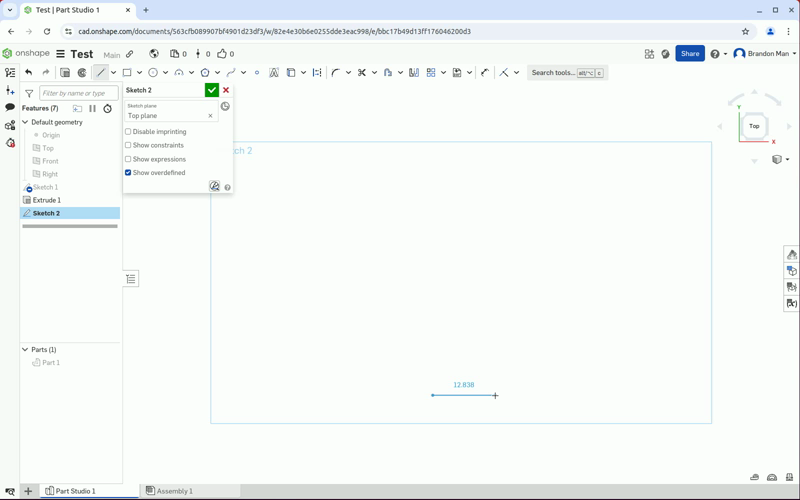
click(495, 395)
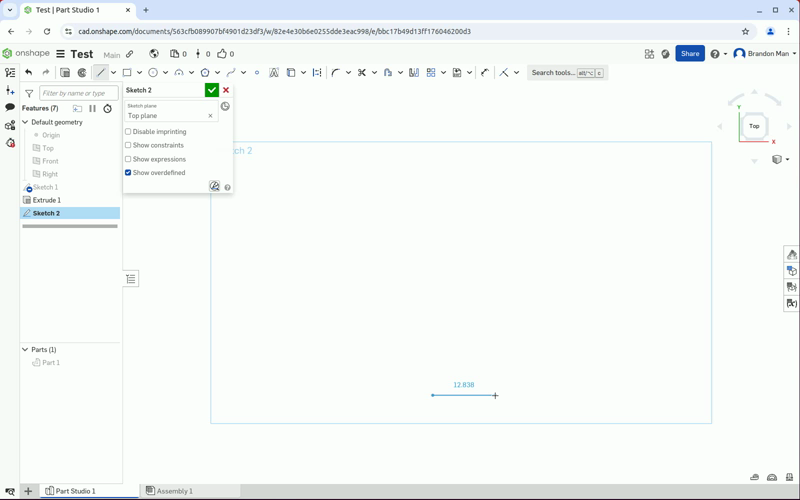
key_up(shift)
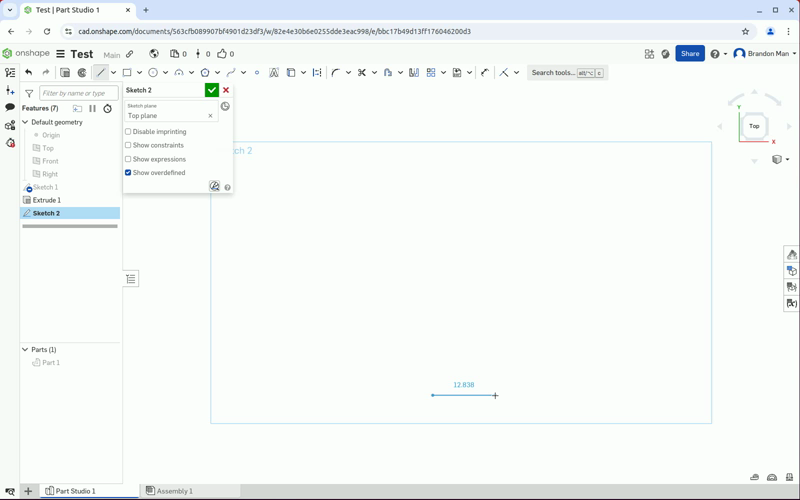
key_down(shift)
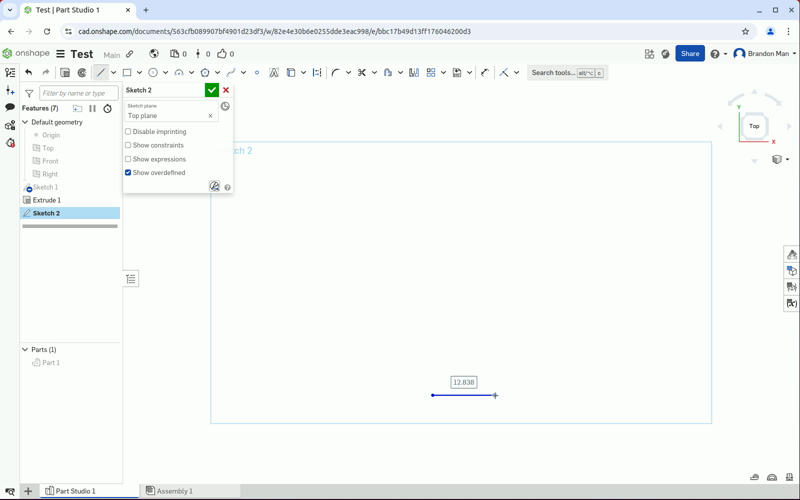
mouse_move(525, 395)
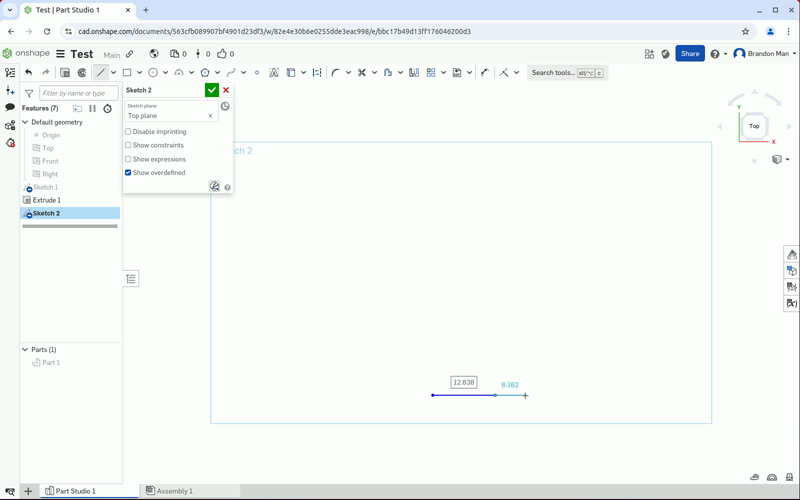
mouse_move(495, 373)
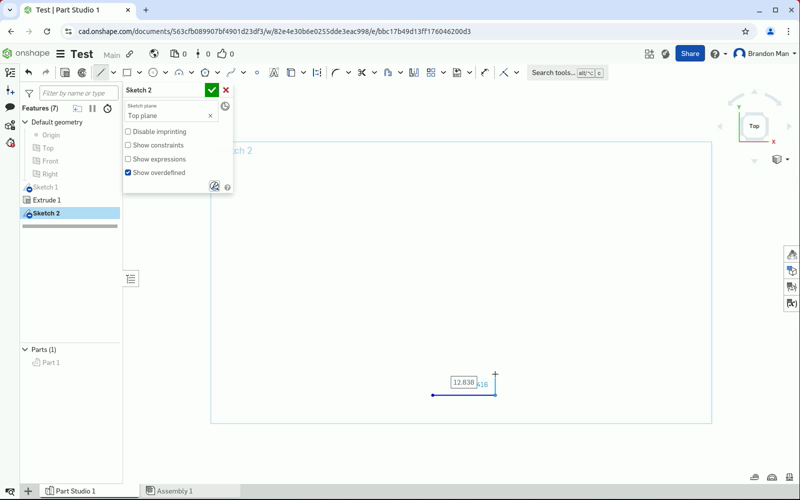
click(495, 373)
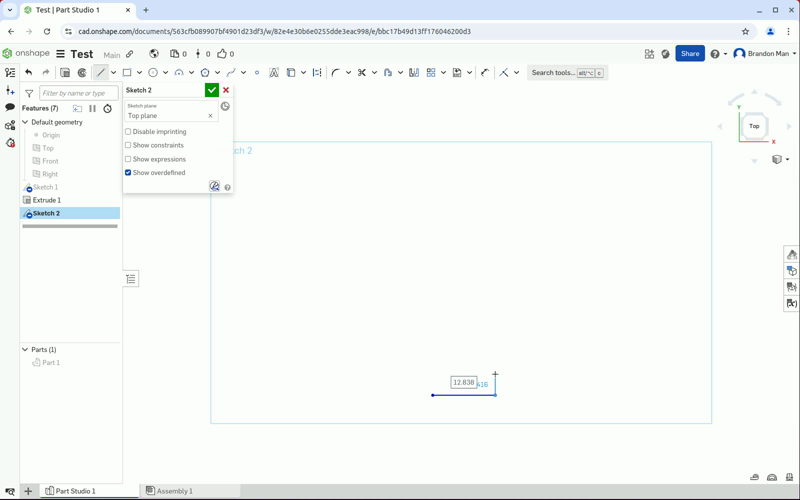
key_up(shift)
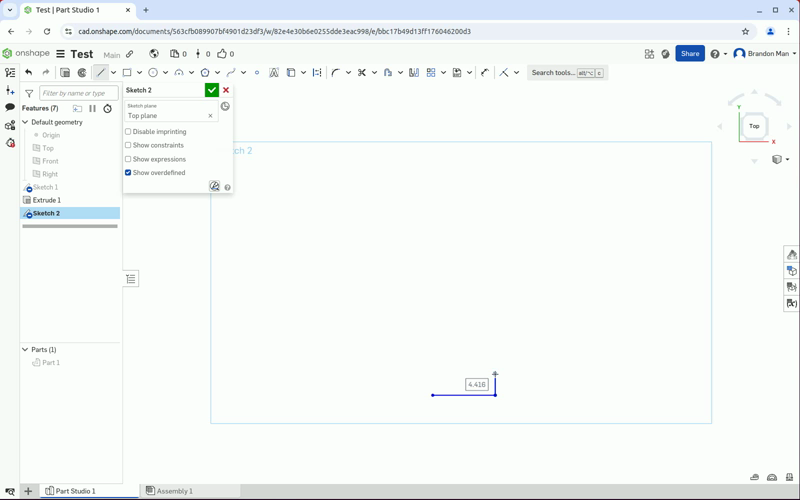
key_down(shift)
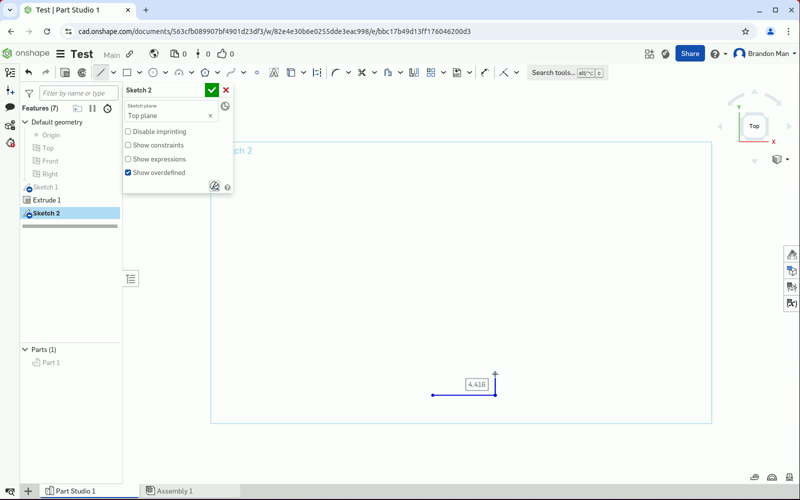
mouse_move(525, 373)
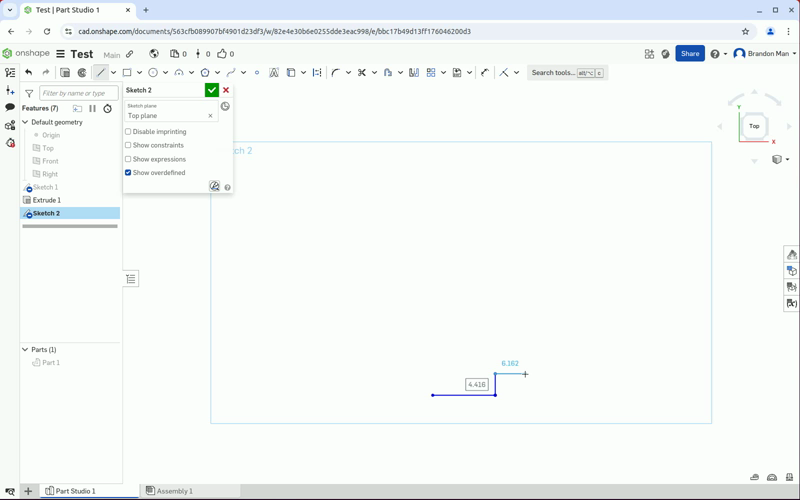
mouse_move(485, 373)
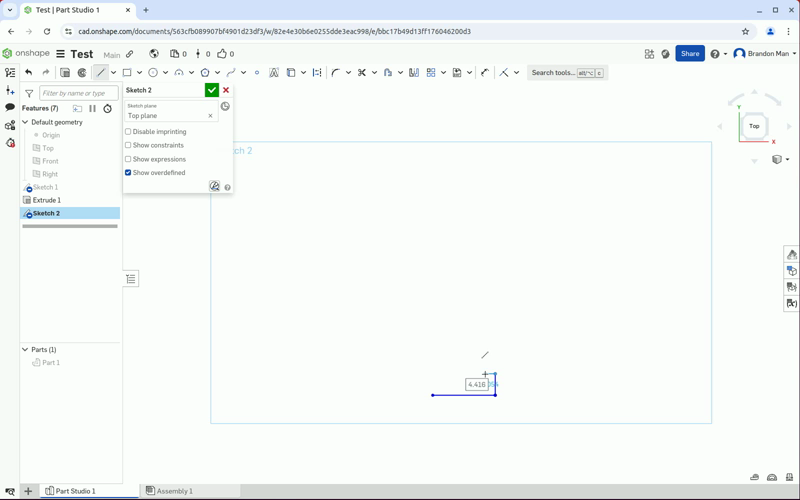
click(485, 373)
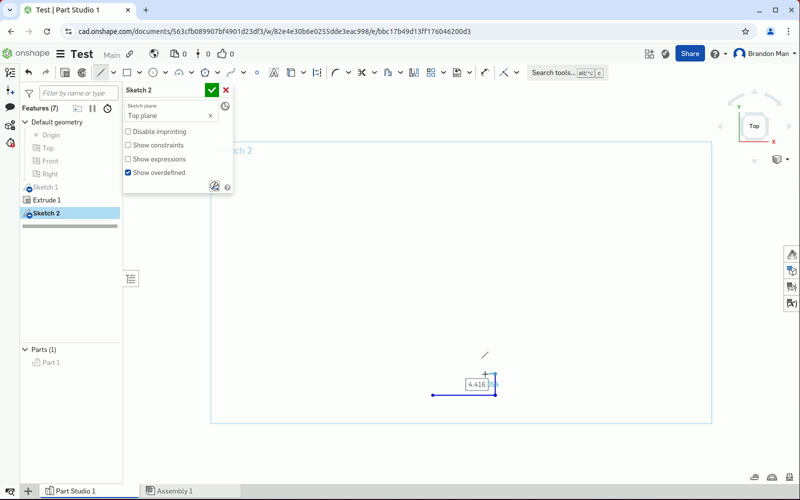
key_up(shift)
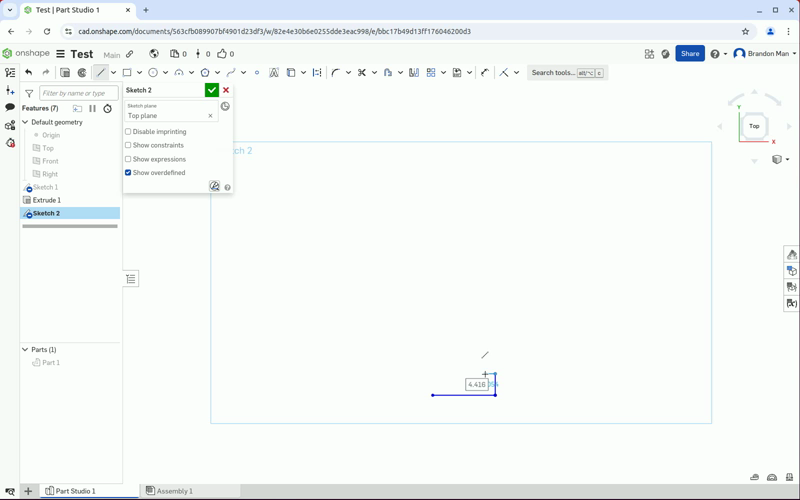
key_down(shift)
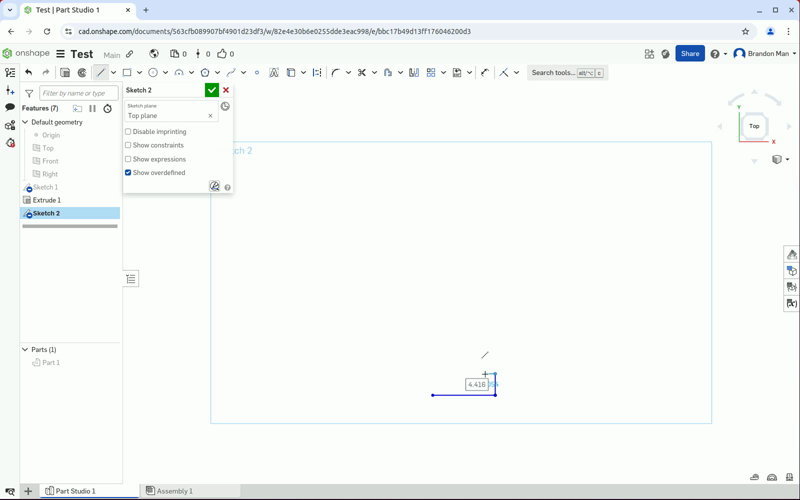
mouse_move(515, 373)
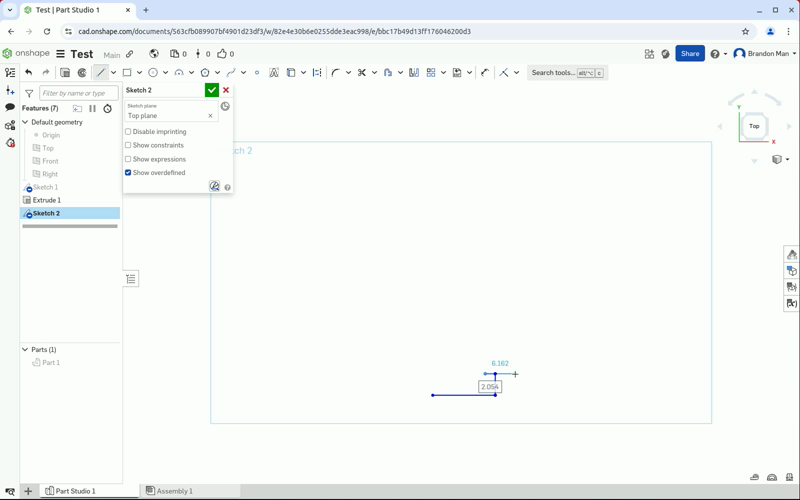
mouse_move(485, 383)
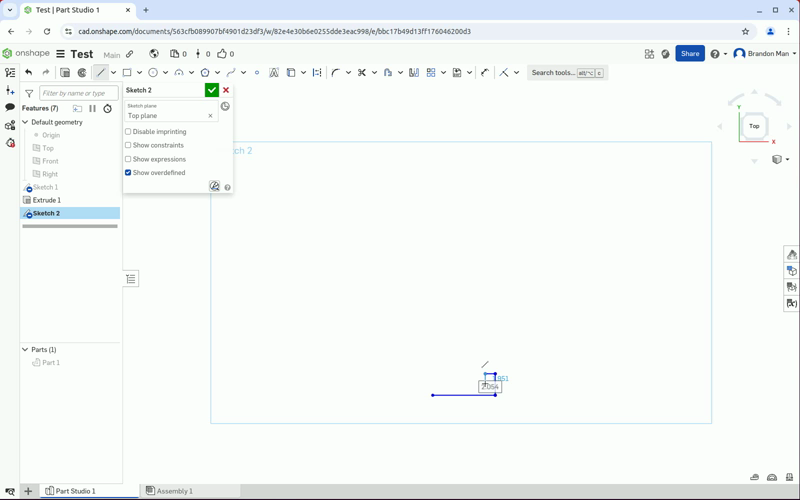
click(485, 383)
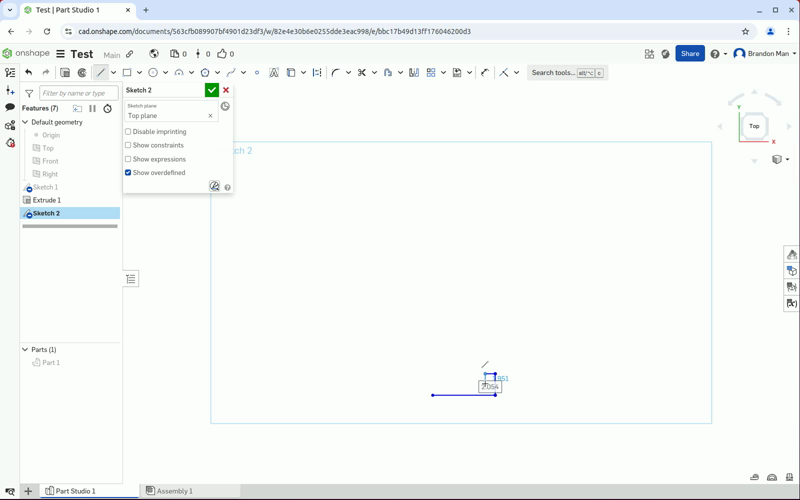
key_up(shift)
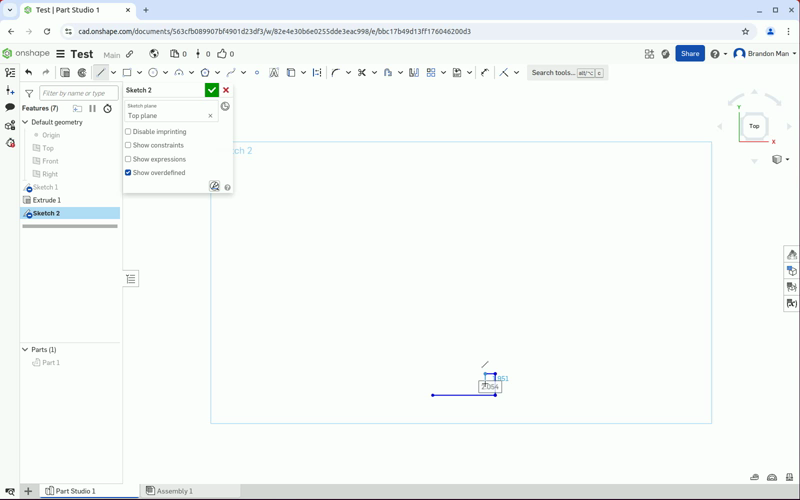
key_down(shift)
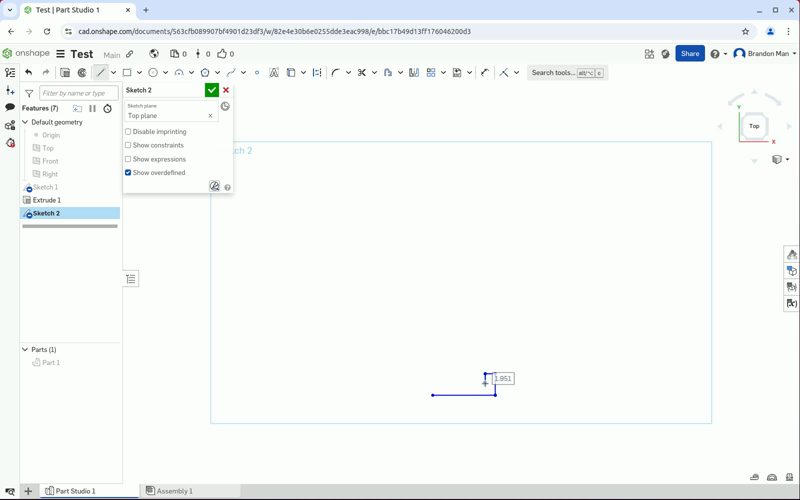
mouse_move(515, 383)
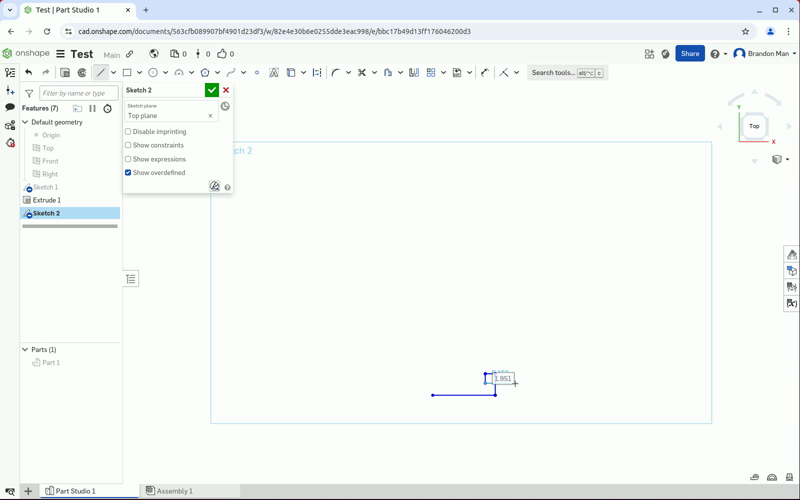
mouse_move(443, 383)
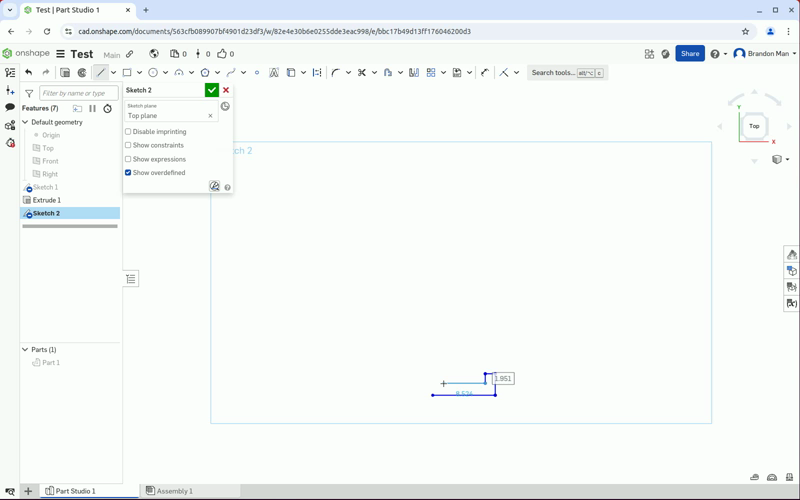
click(443, 383)
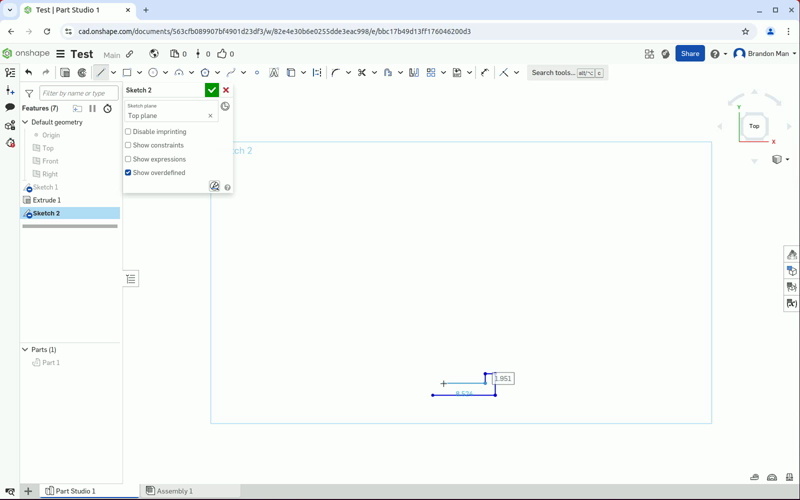
key_up(shift)
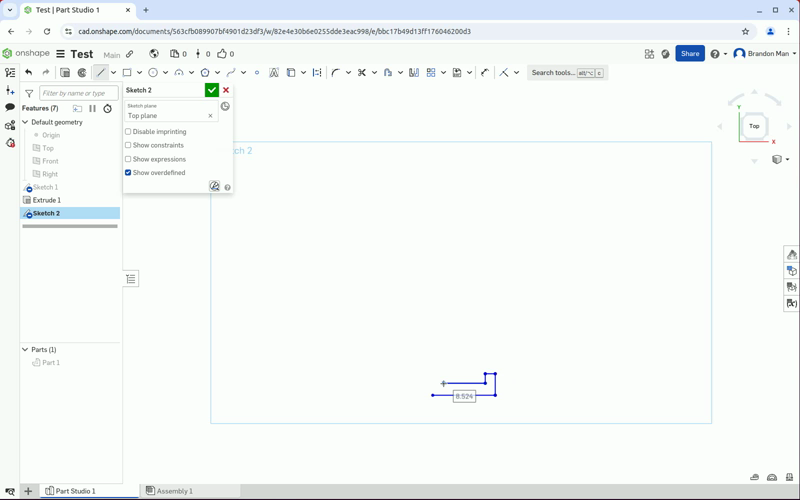
key_down(shift)
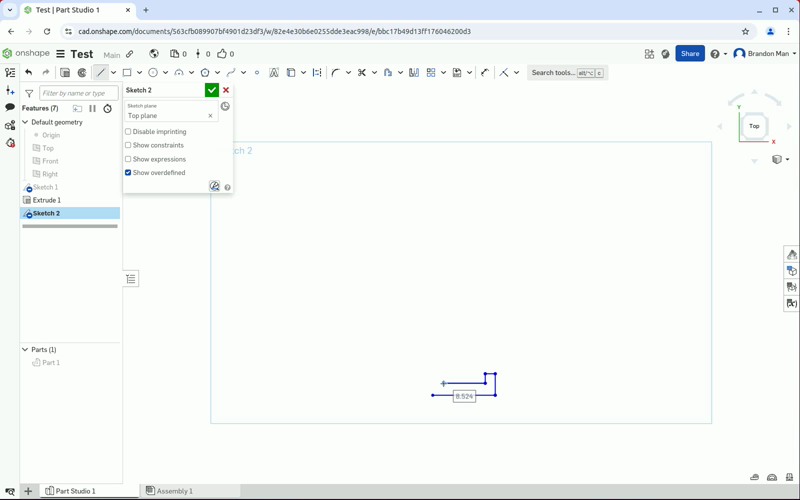
mouse_move(473, 383)
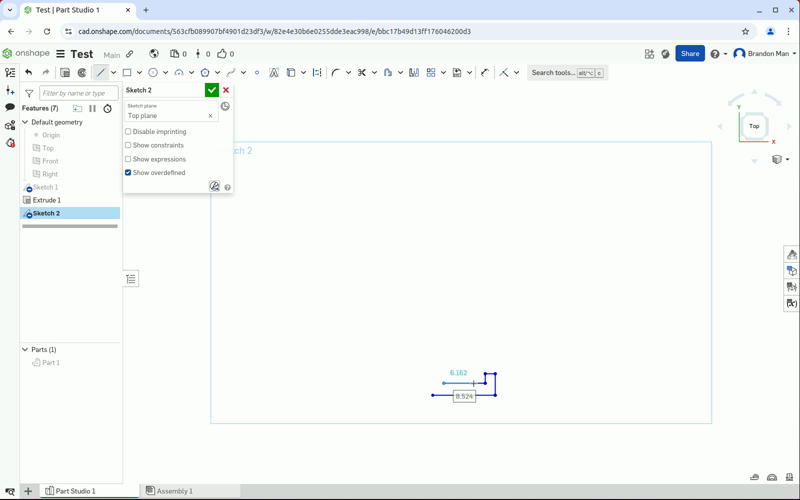
mouse_move(443, 373)
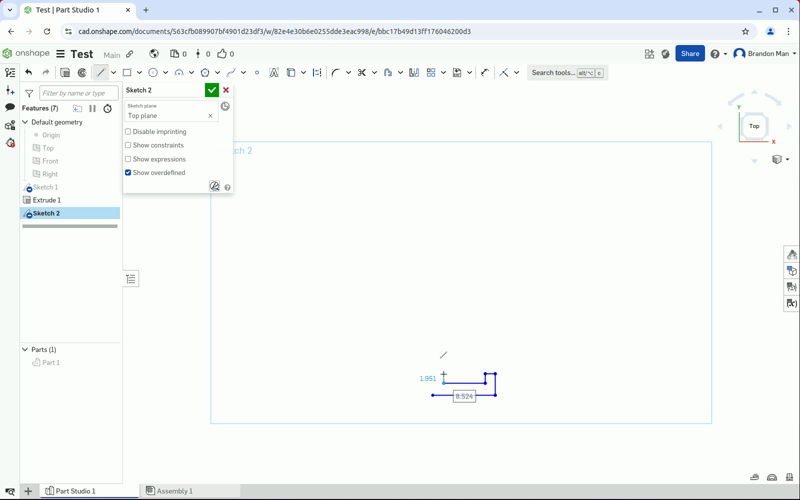
click(443, 373)
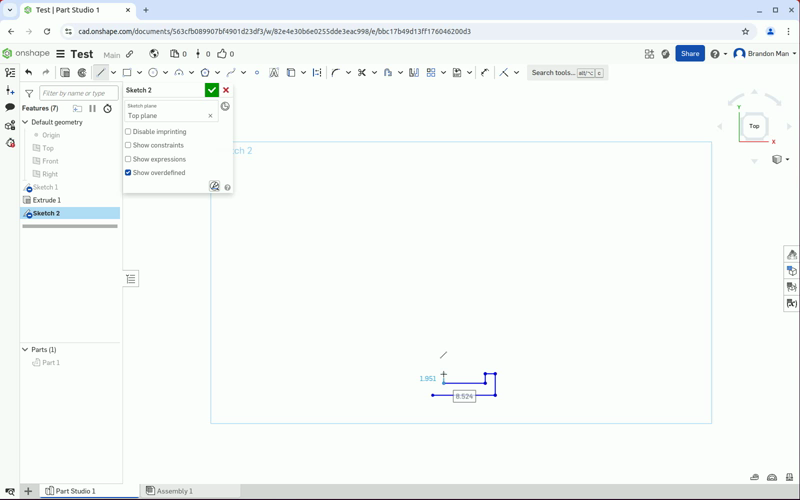
key_up(shift)
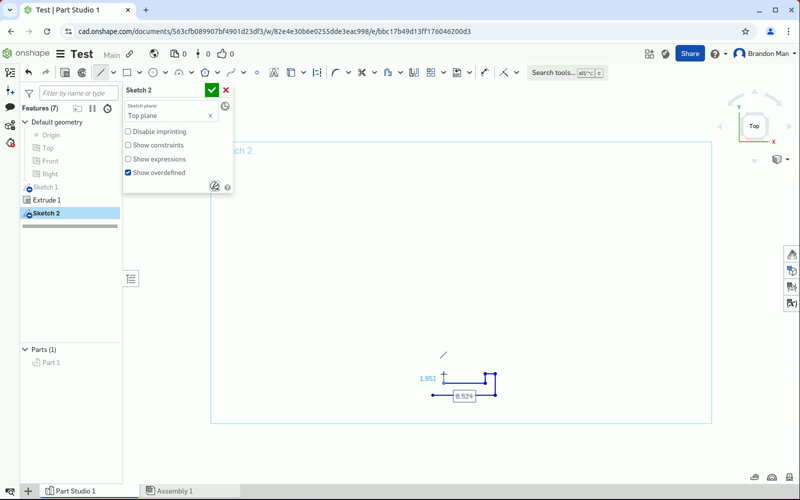
key_down(shift)
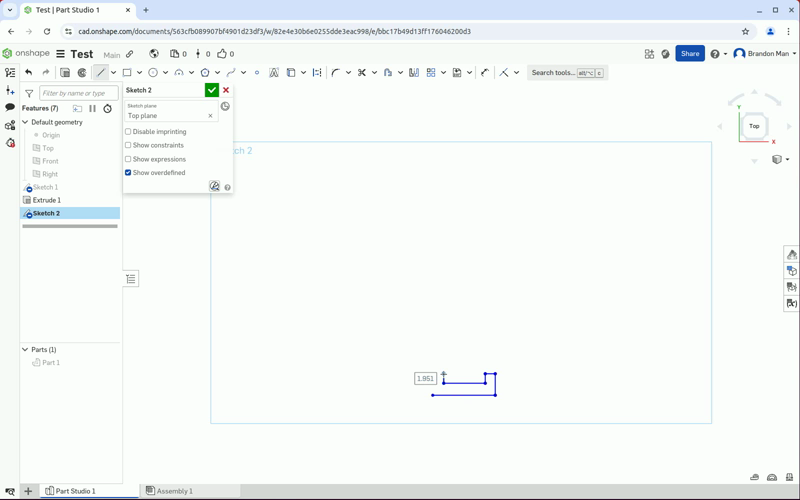
mouse_move(473, 373)
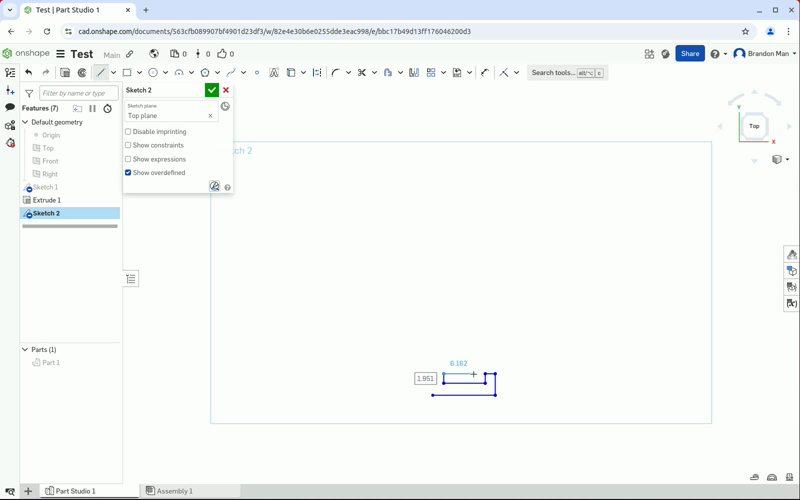
mouse_move(432, 373)
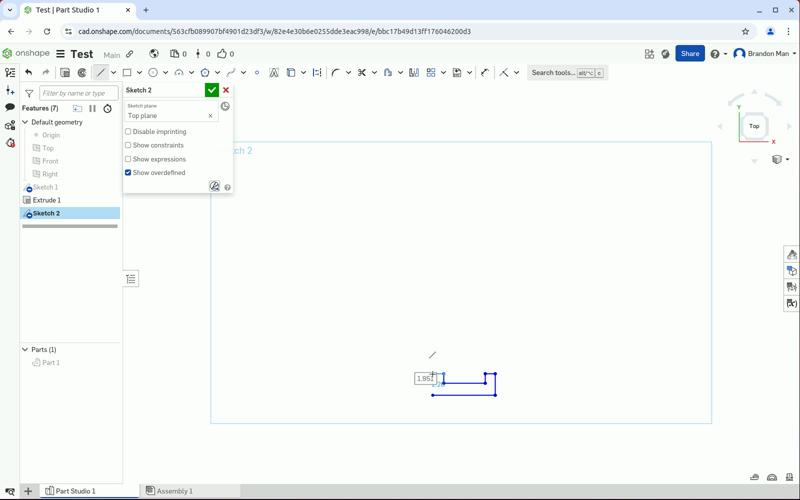
click(432, 373)
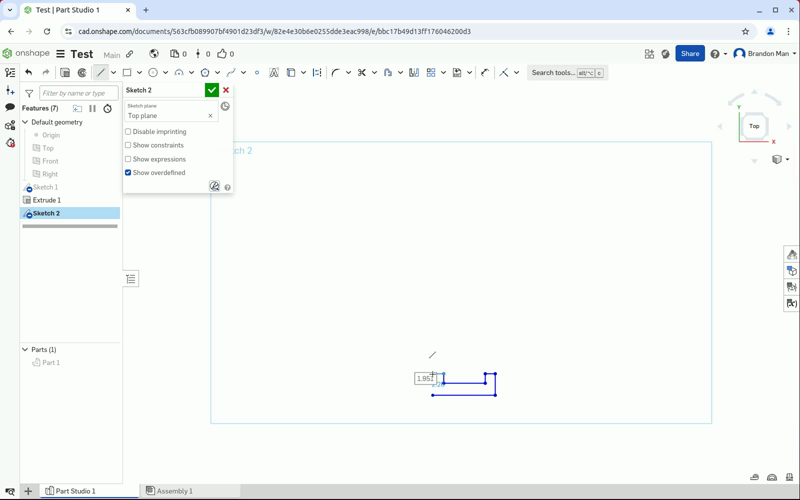
key_up(shift)
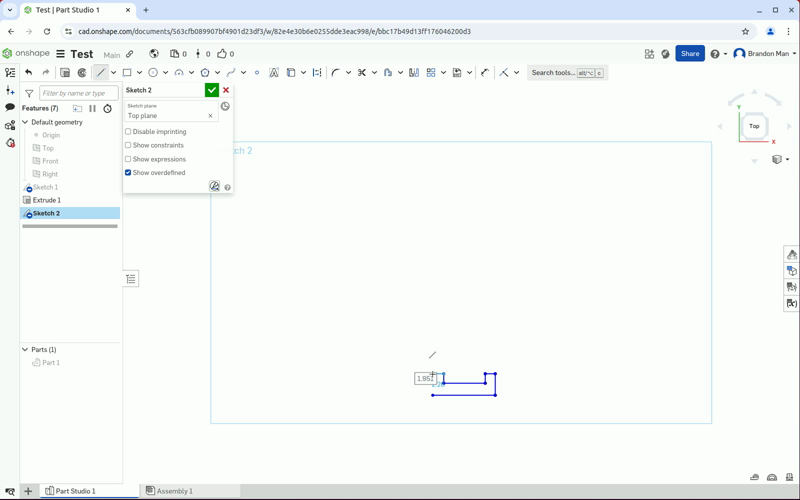
mouse_move(462, 373)
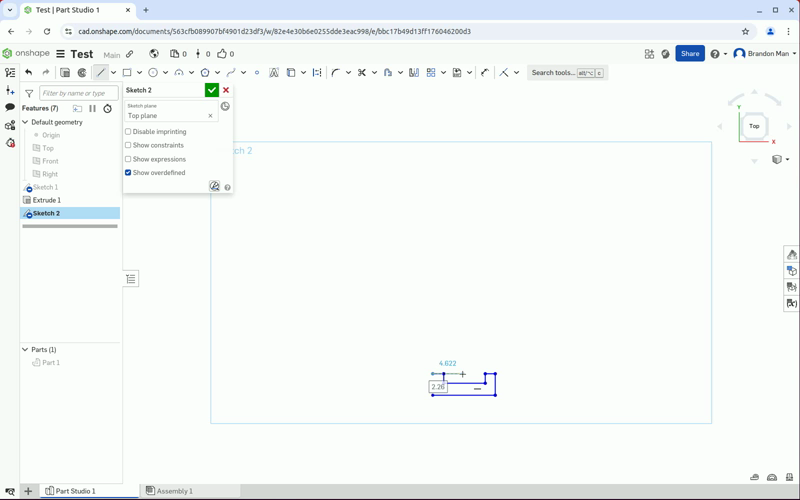
key_down(shift)
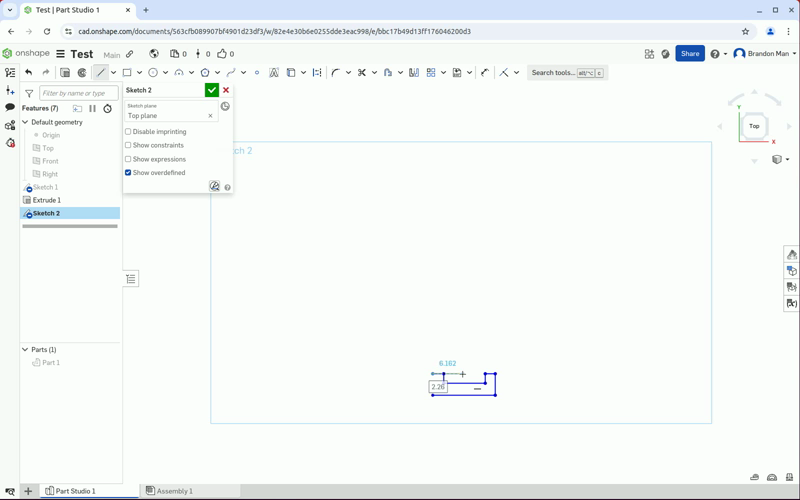
mouse_move(432, 395)
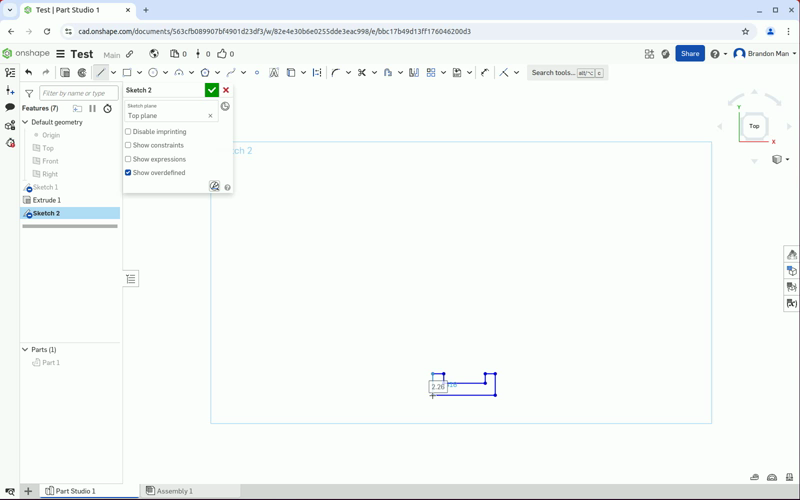
key_up(shift)
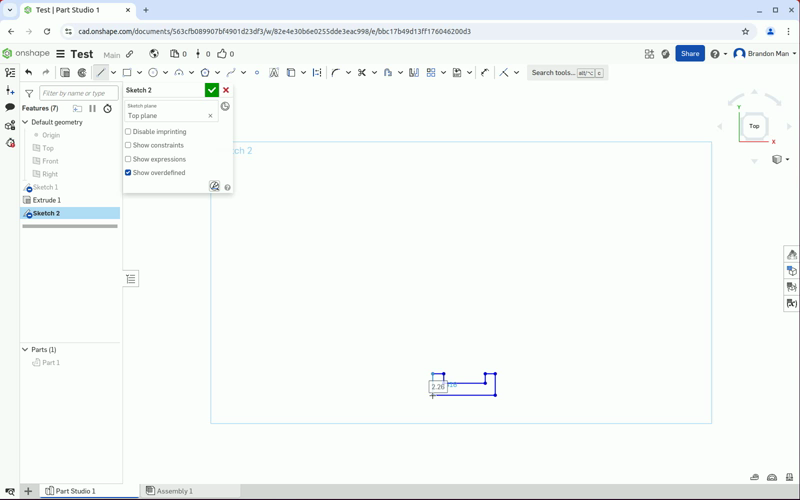
click(432, 395)
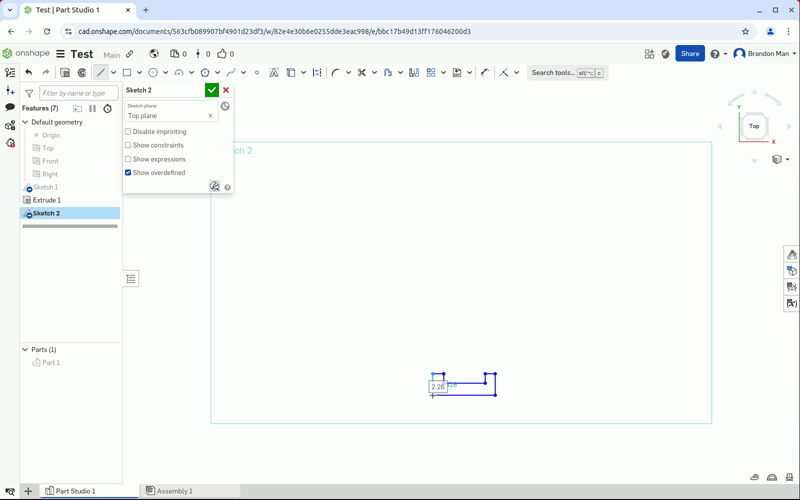
key(esc)
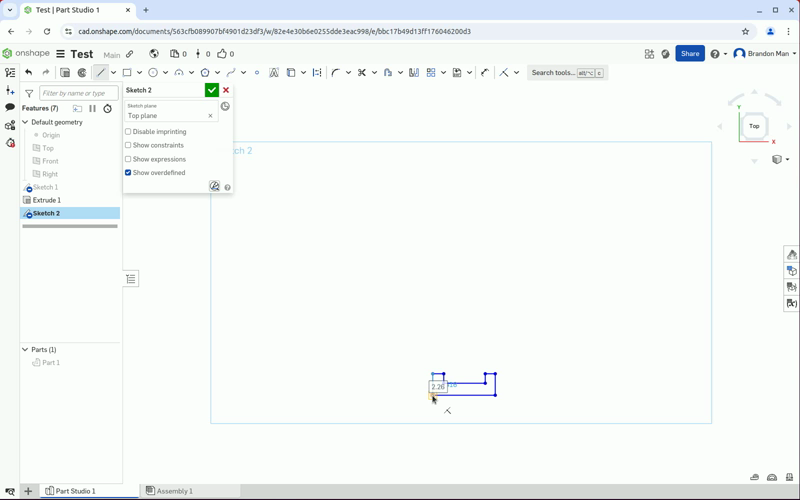
mouse_move(488, 374)
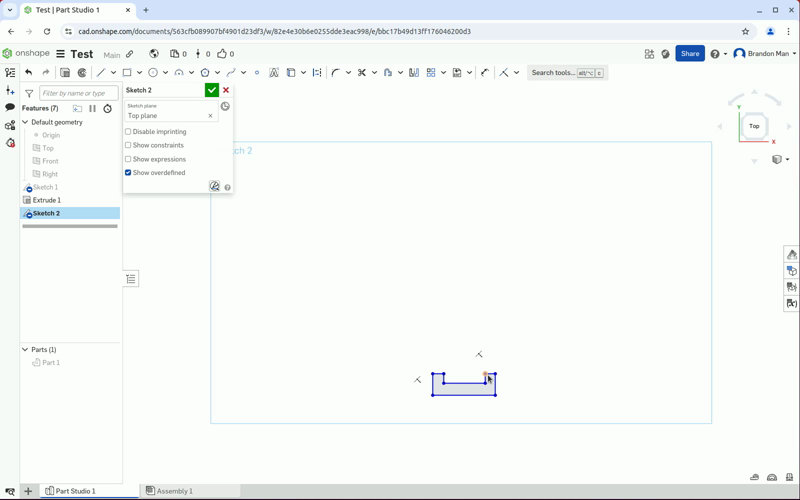
scroll(6)
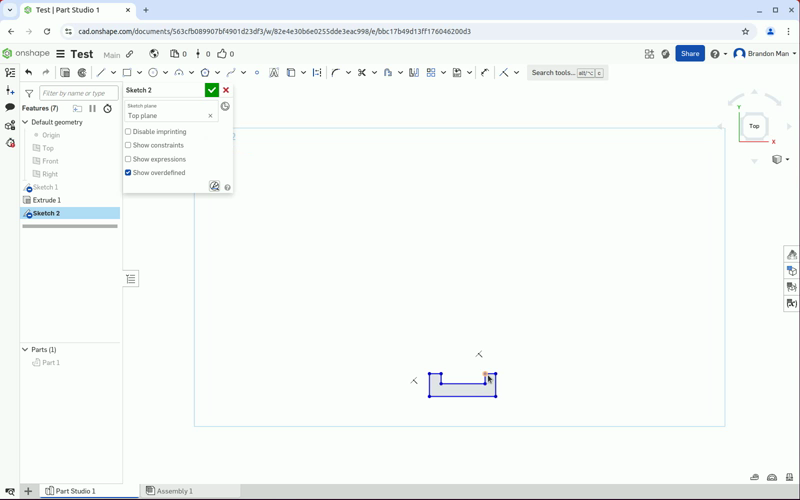
scroll(6)
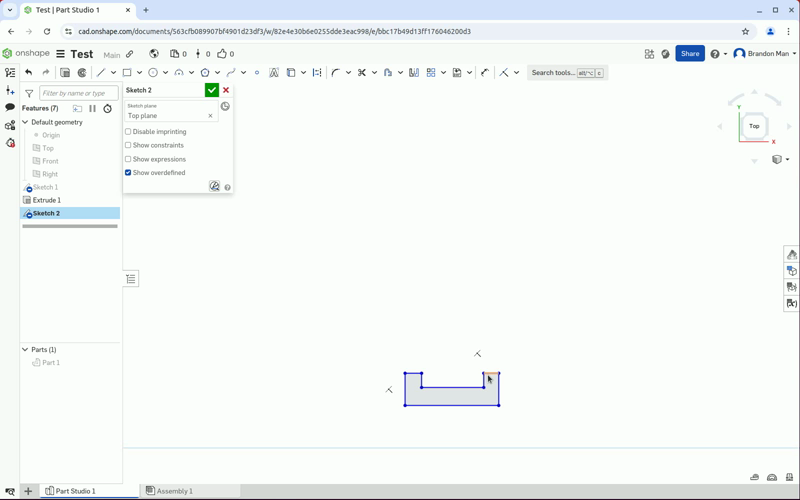
scroll(6)
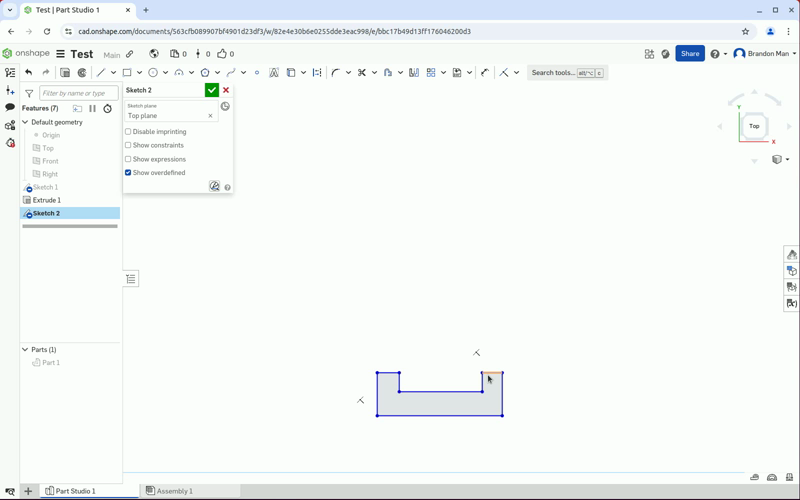
scroll(6)
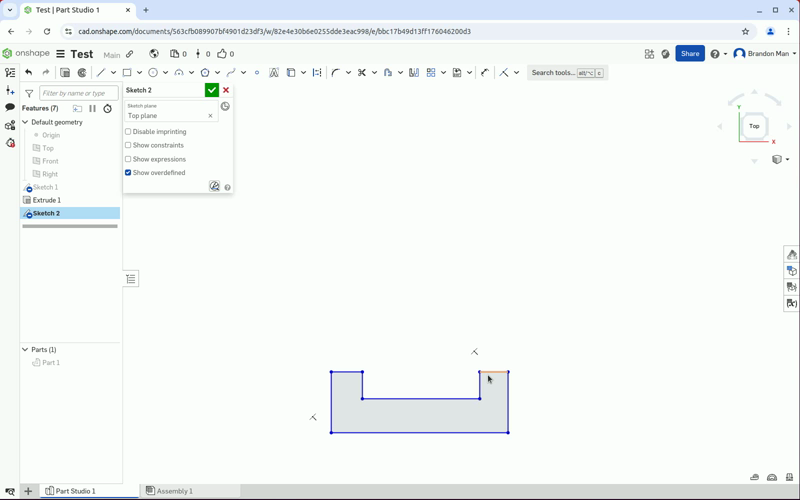
scroll(6)
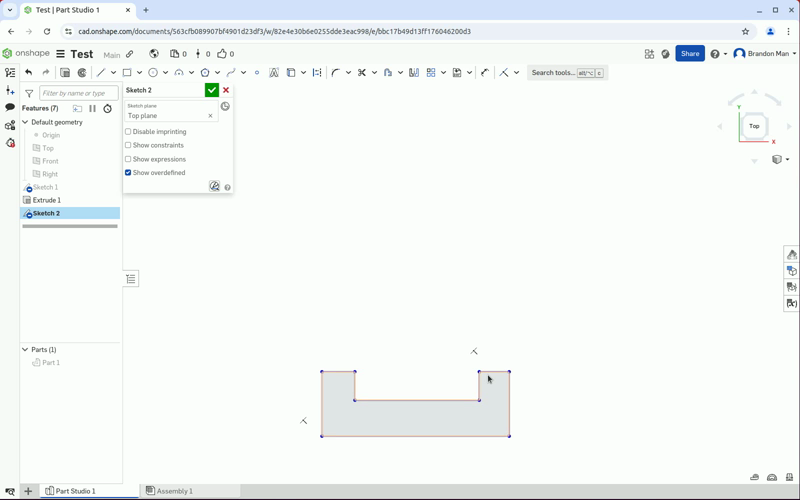
scroll(6)
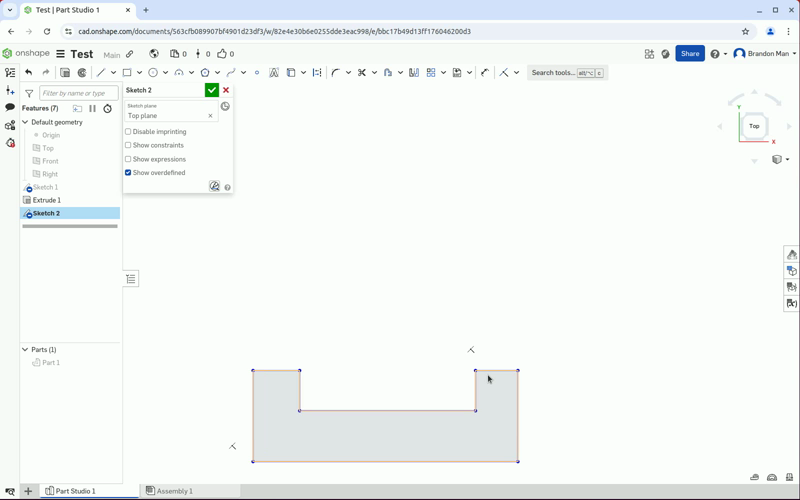
scroll(6)
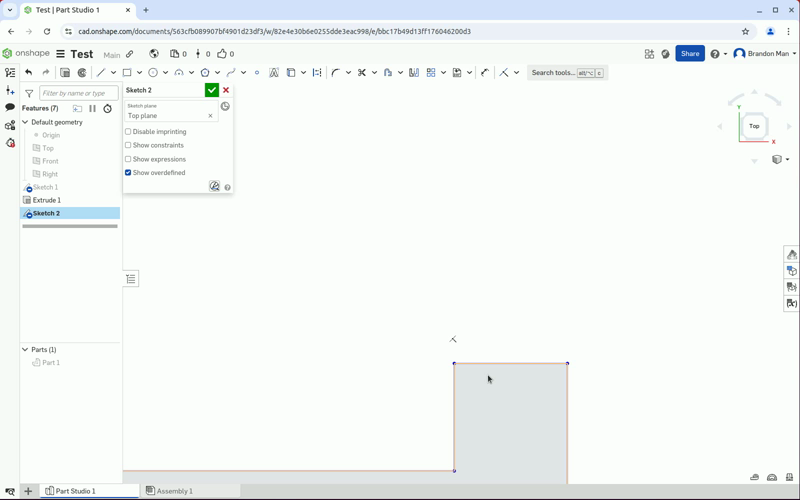
click(488, 374)
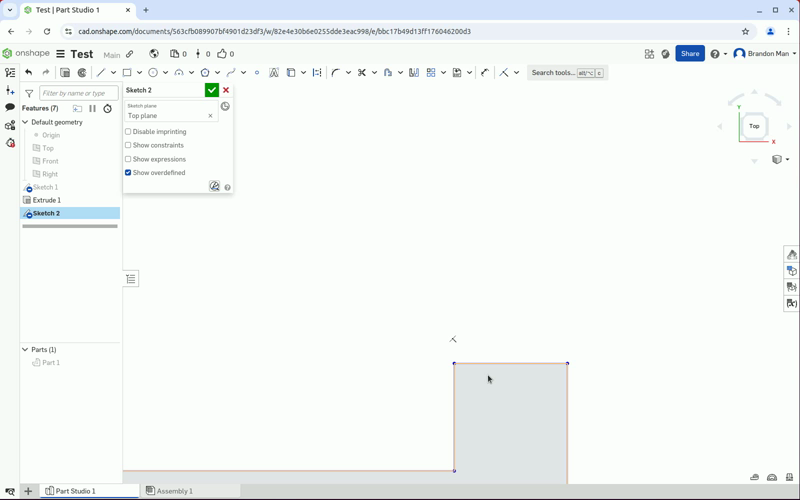
scroll(-6)
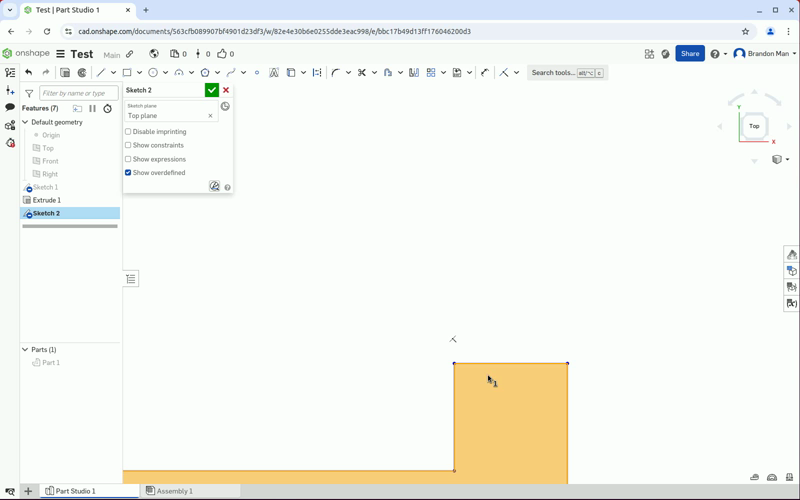
scroll(-6)
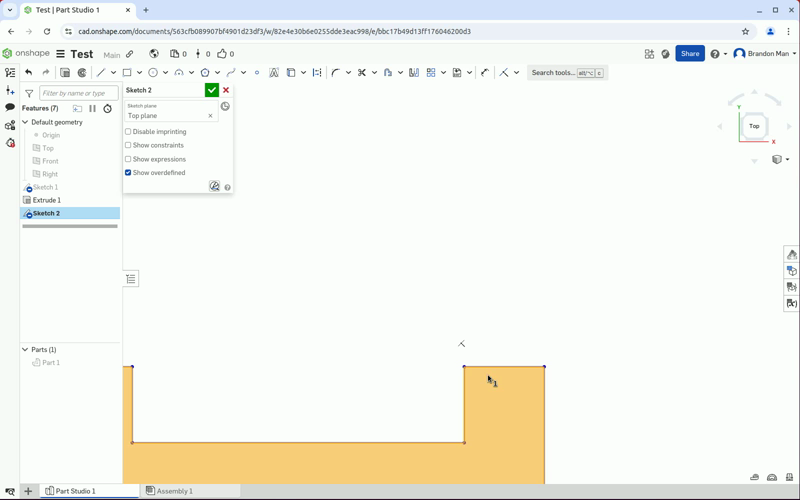
scroll(-6)
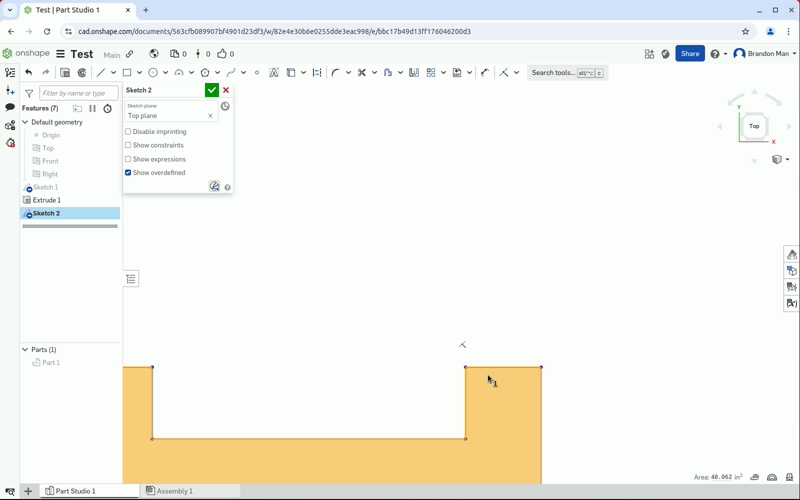
scroll(-6)
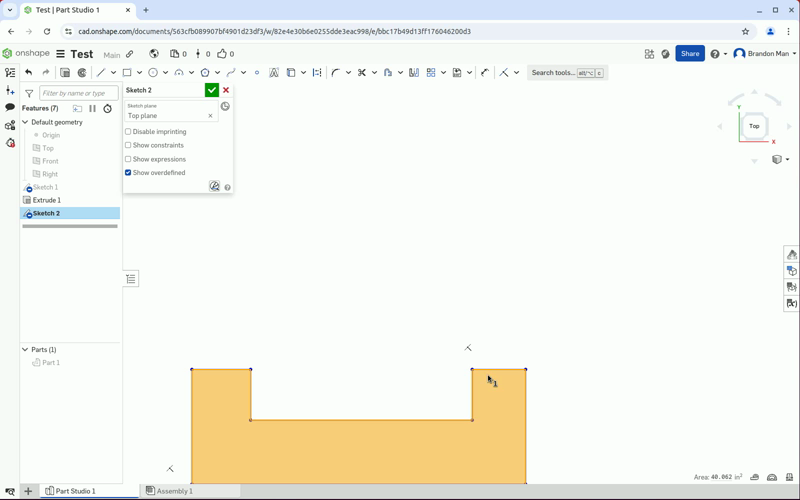
scroll(-6)
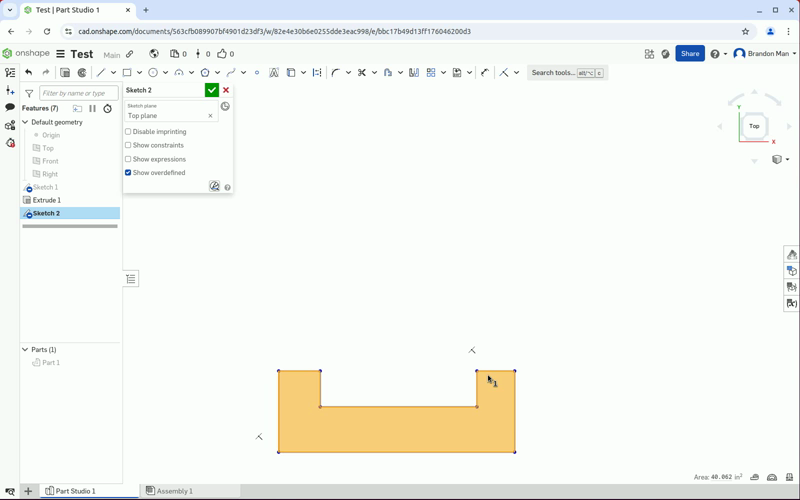
scroll(-6)
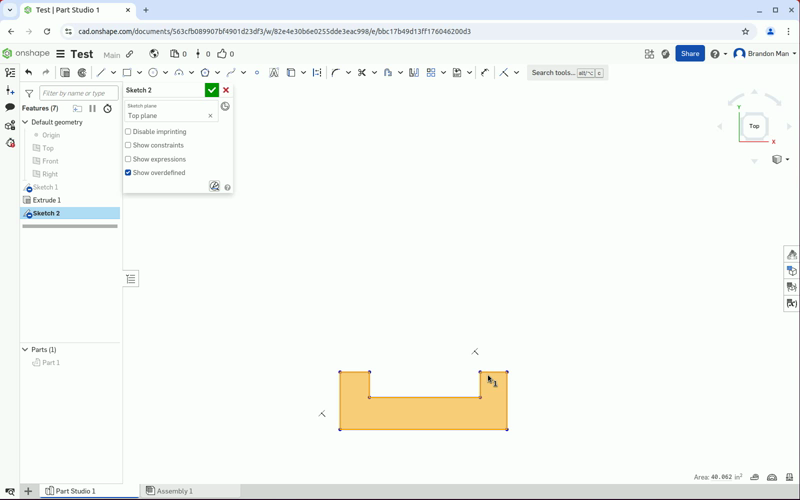
scroll(-6)
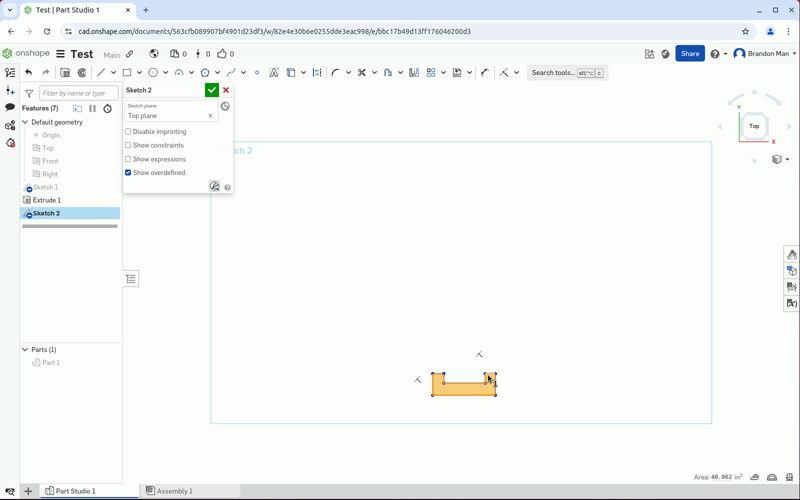
mouse_move(73, 352)
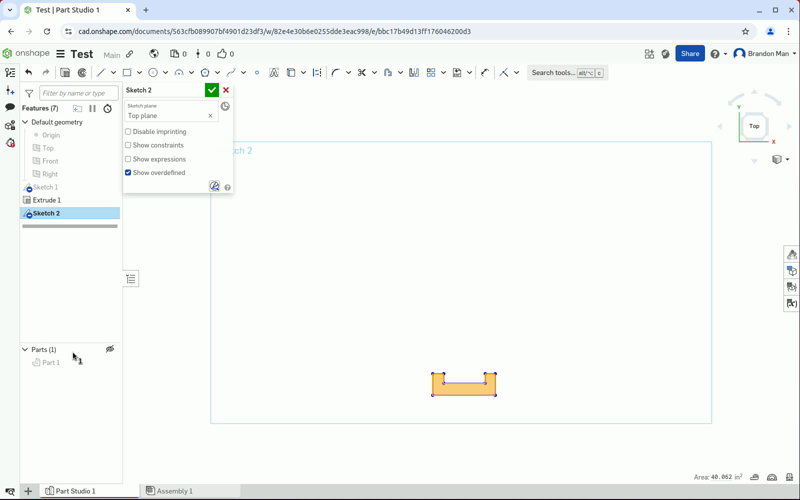
key(shift+y)
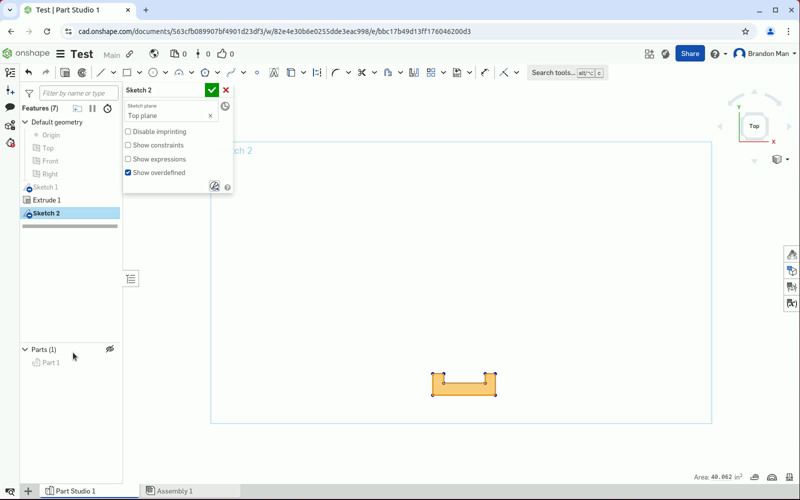
key(shift+e)
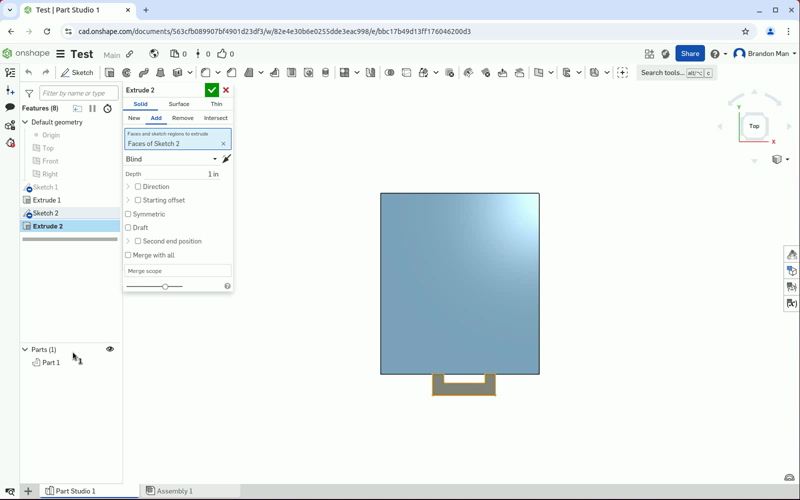
mouse_move(143, 106)
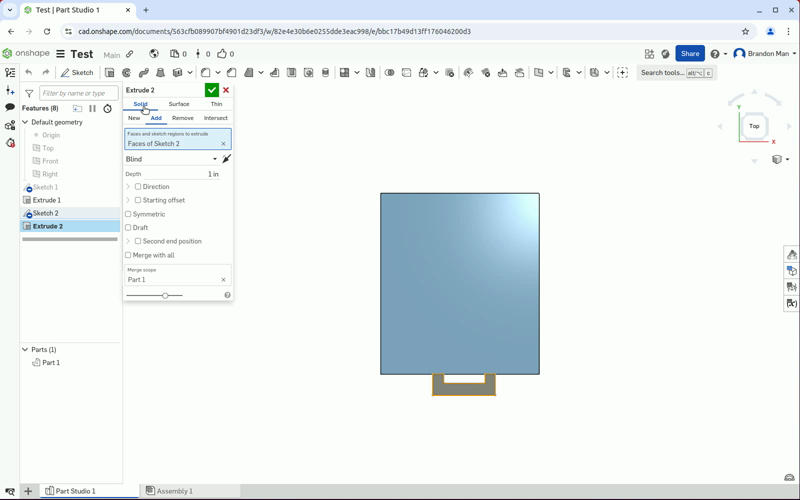
click(143, 106)
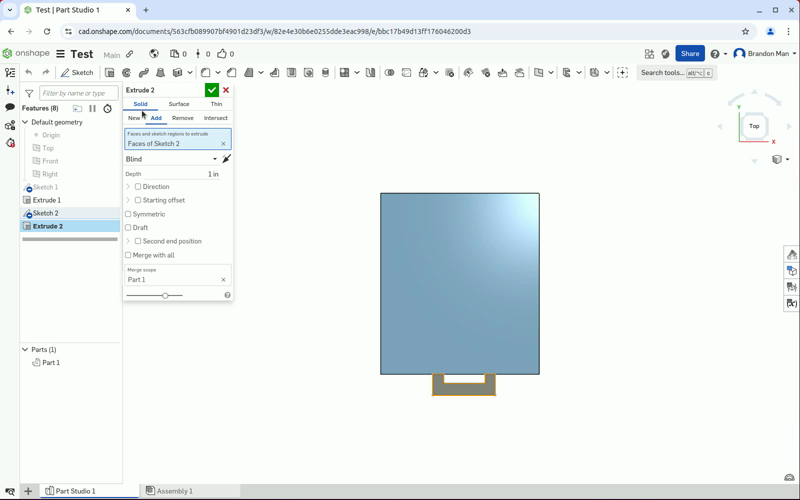
mouse_move(137, 120)
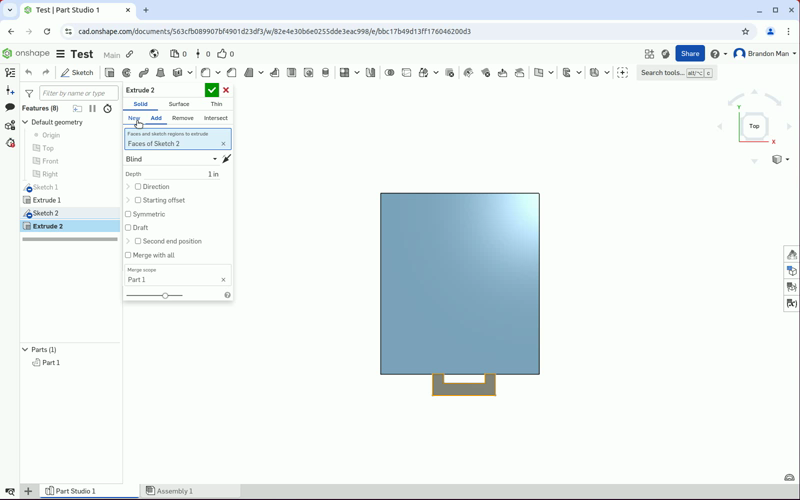
click(137, 120)
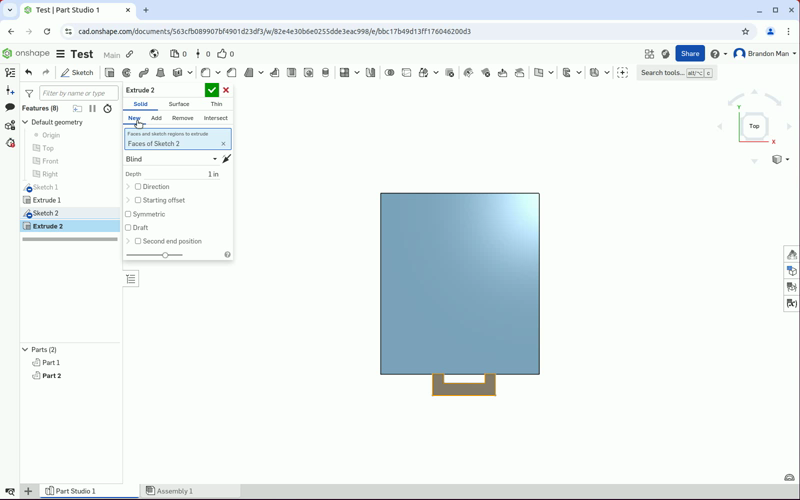
key(tab, 4)
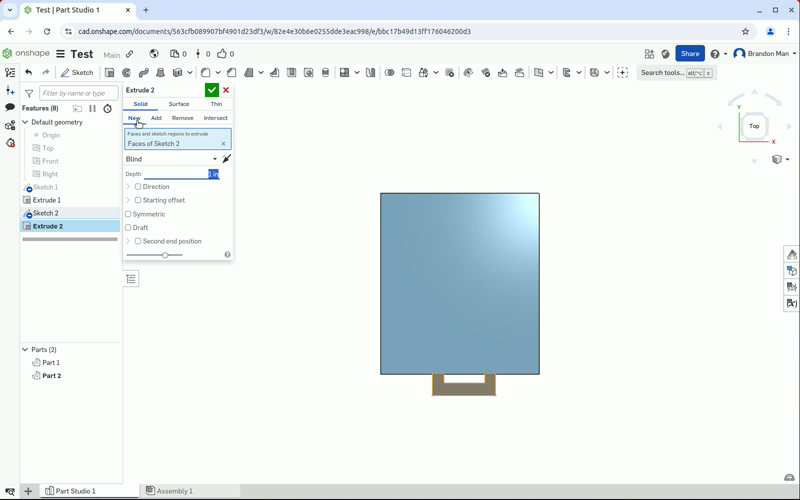
text(1.685)
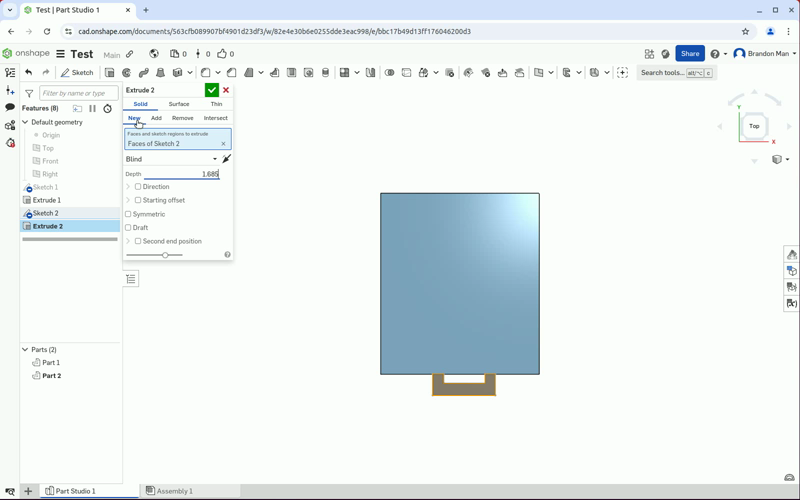
key(enter)
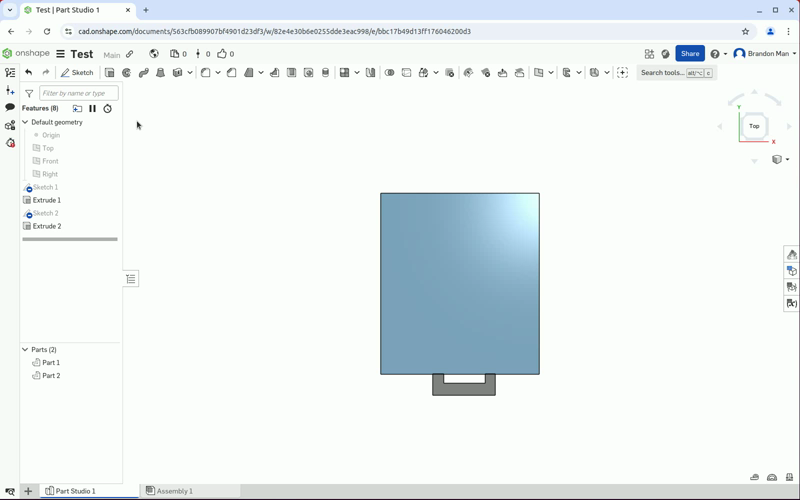
key(shift+h)
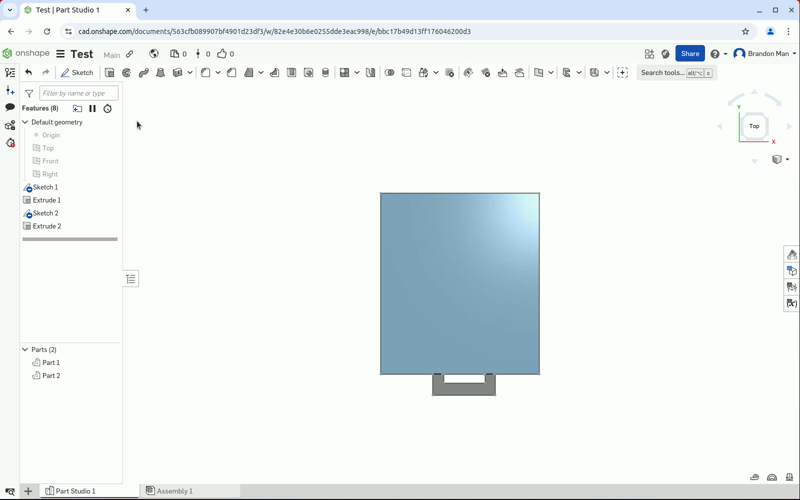
key(shift+h)
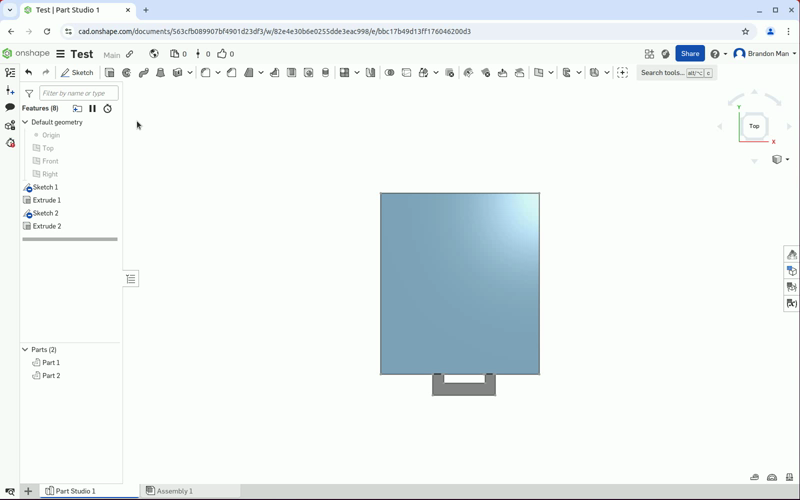
key(shift+7)
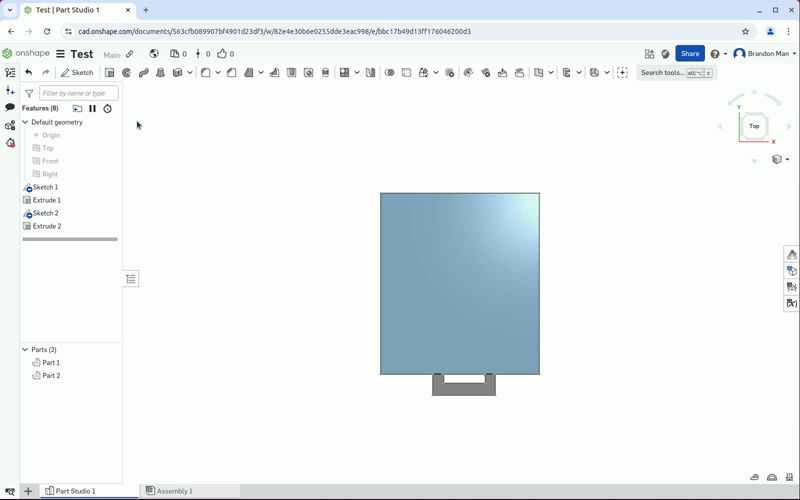
key(up, 3)
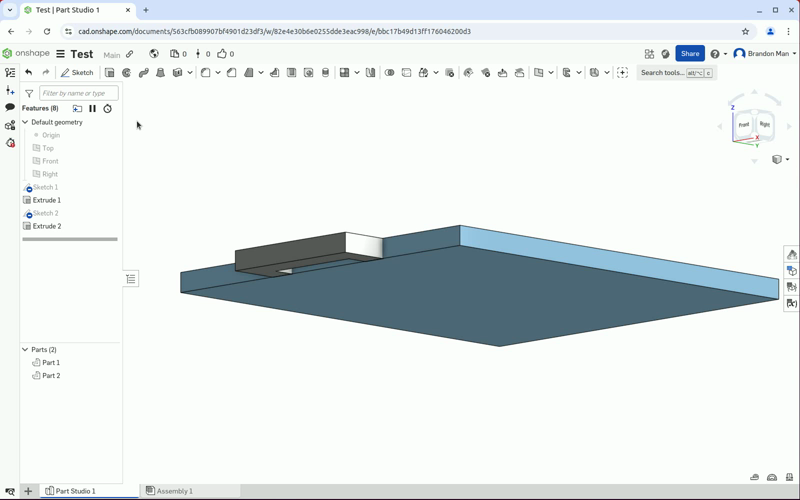
key(left, 3)
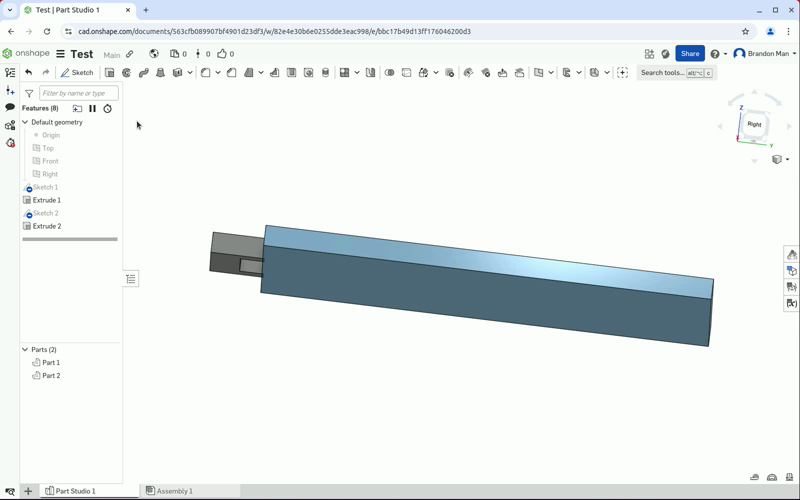
key(right, 3)
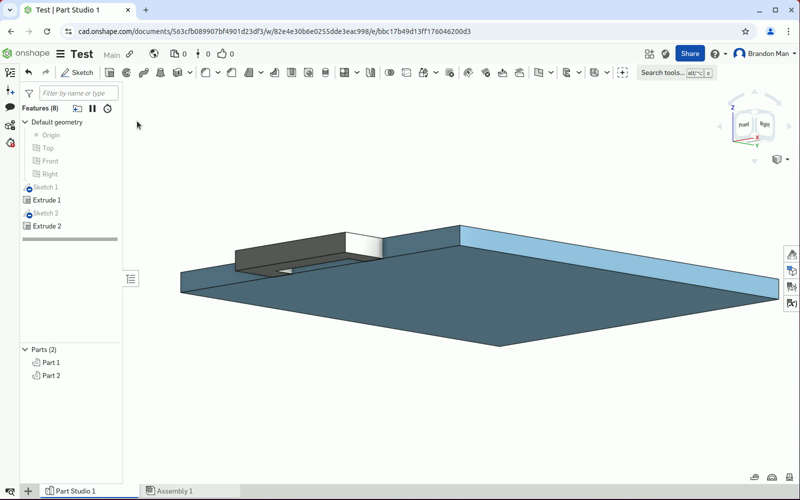
key(down, 3)
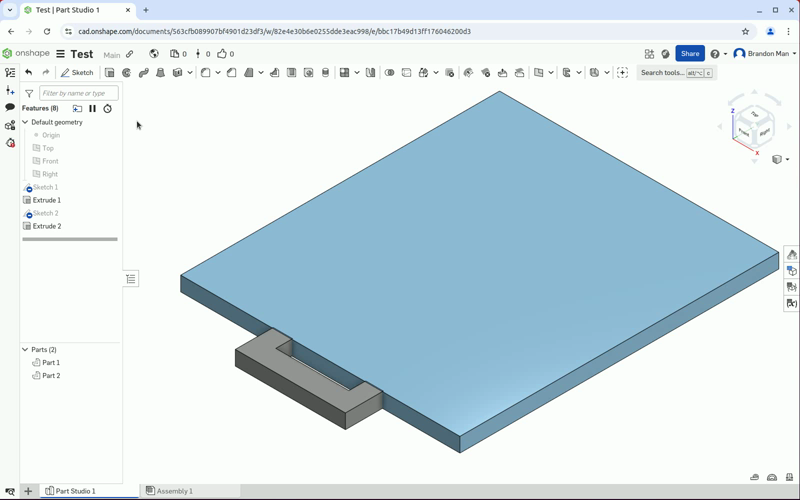
mouse_move(73, 189)
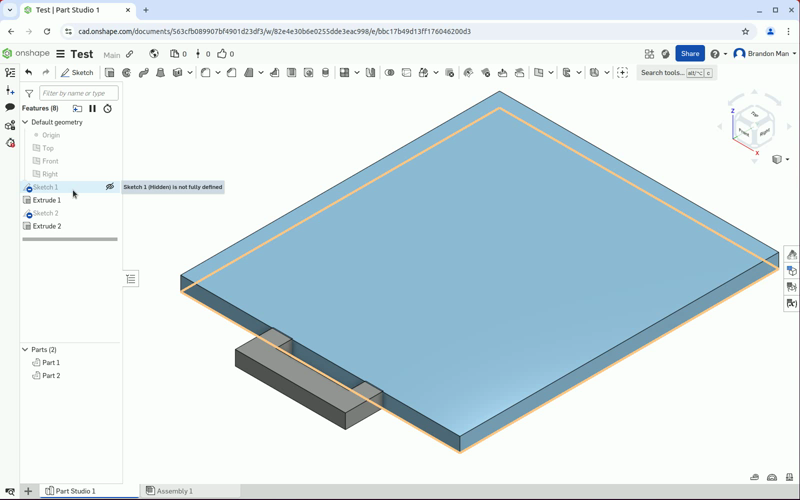
click(73, 189)